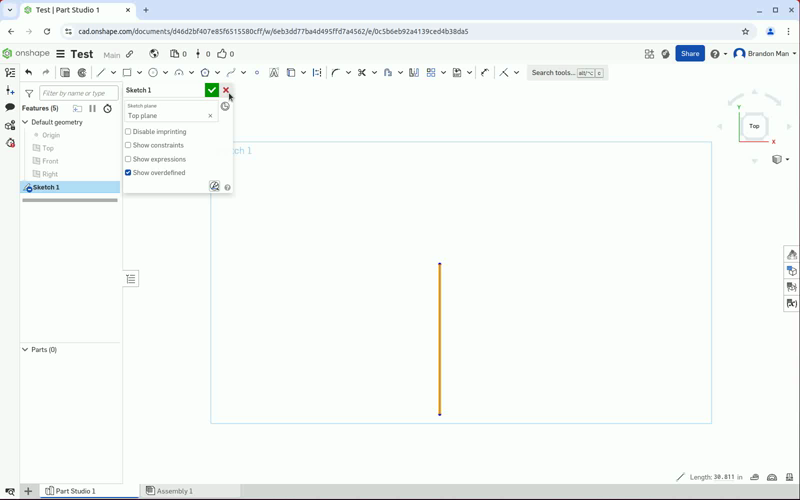
key(shift+h)
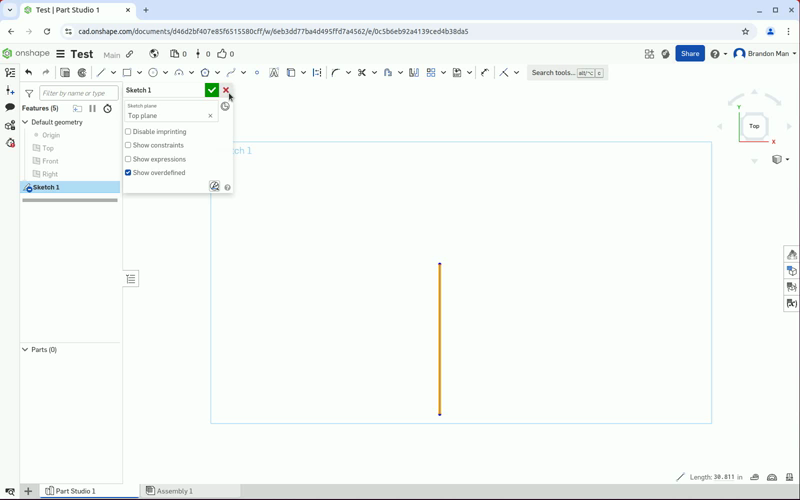
key(shift+s)
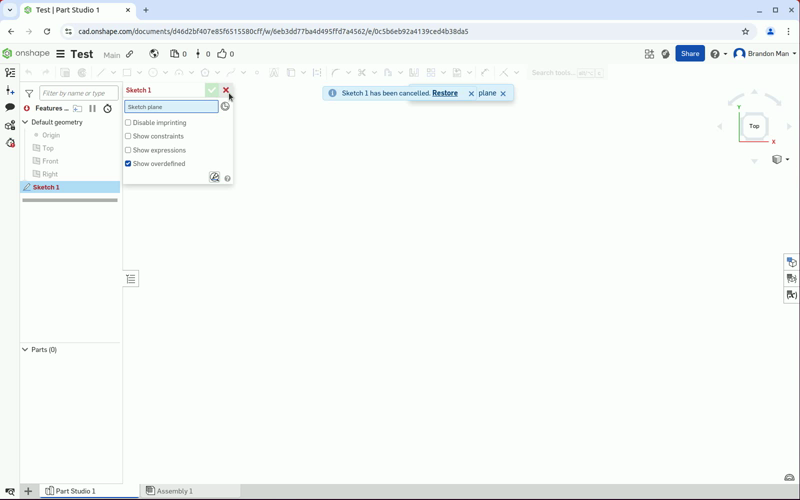
mouse_move(73, 150)
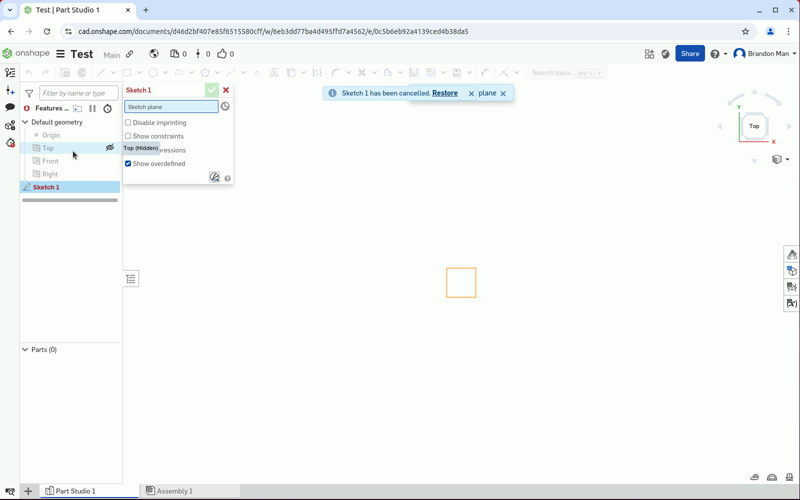
click(73, 150)
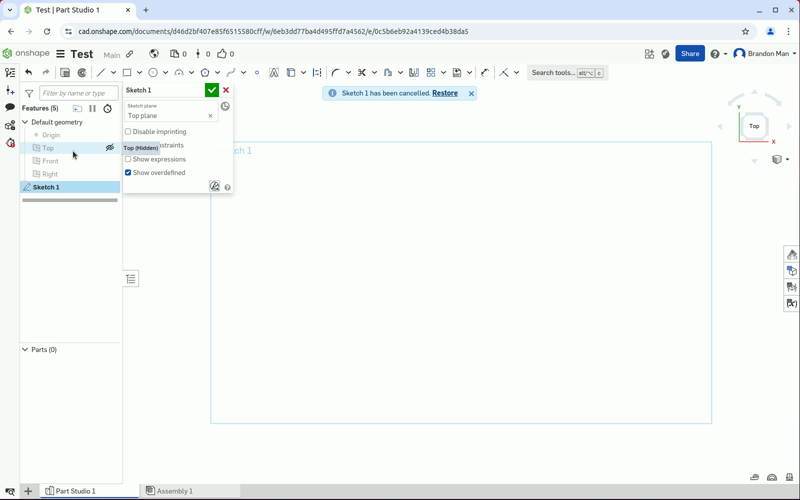
mouse_move(73, 352)
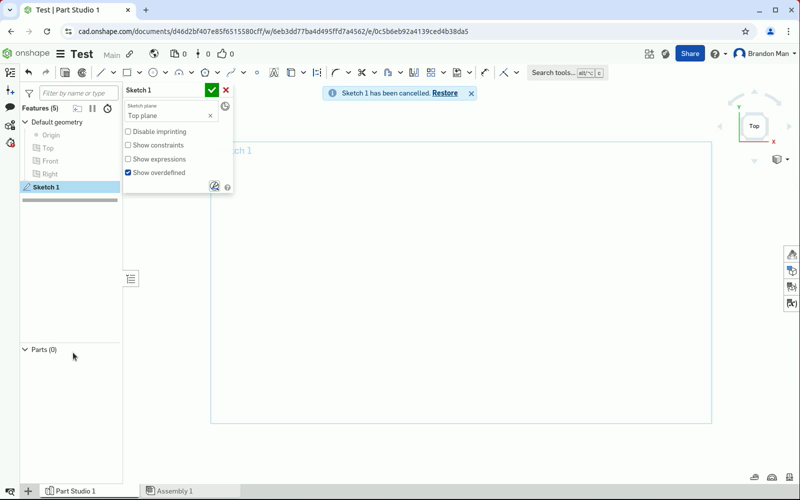
key(y)
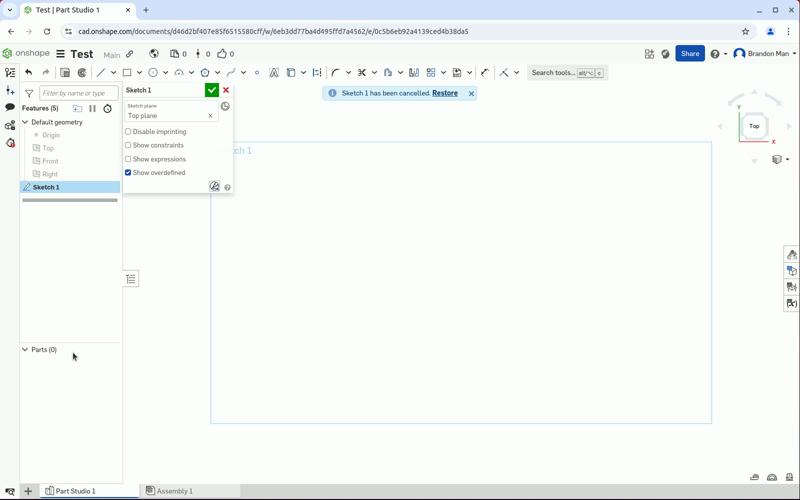
key(l)
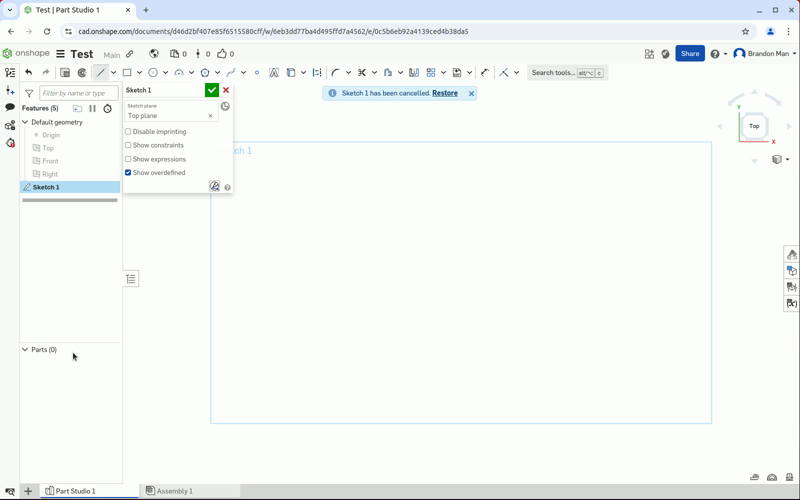
key_down(shift)
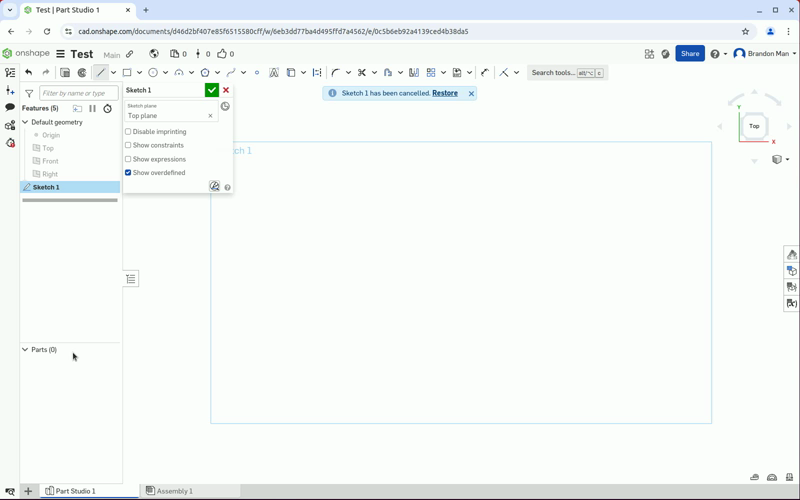
mouse_move(355, 259)
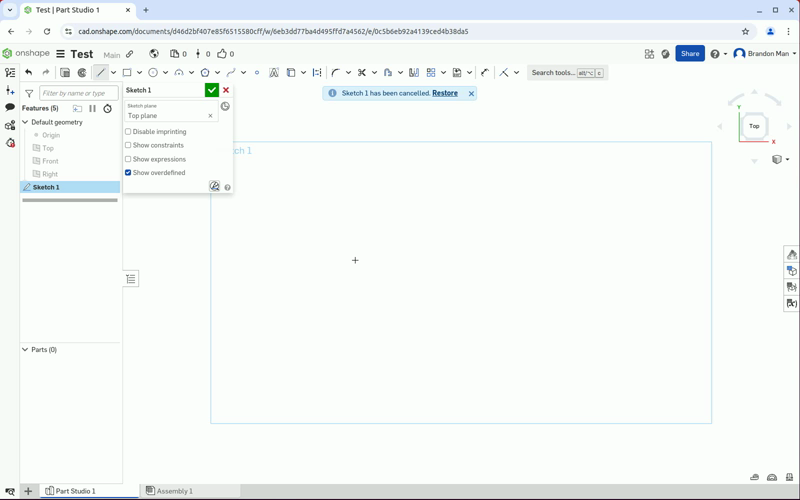
click(355, 259)
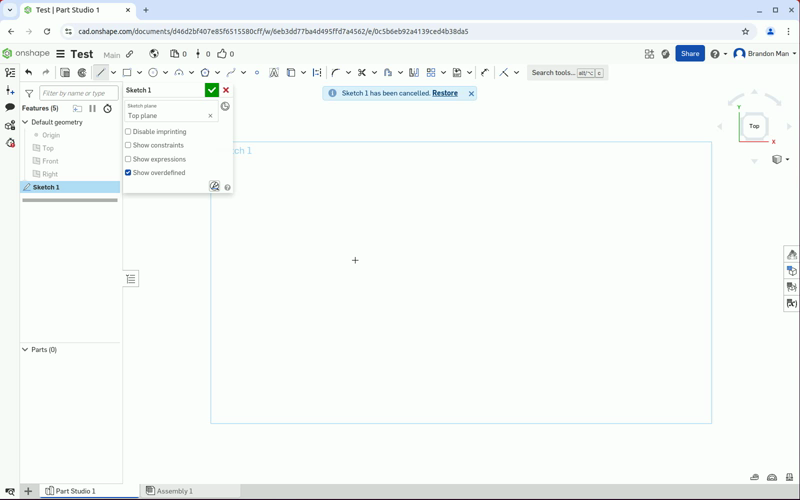
key_up(shift)
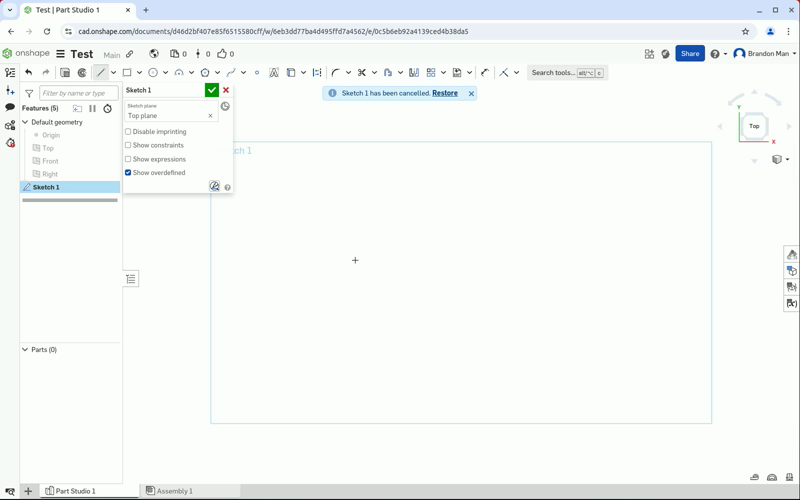
key_down(shift)
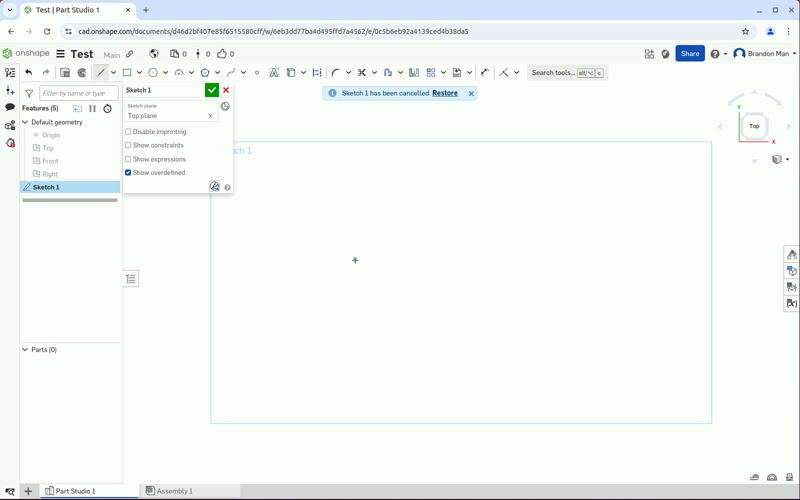
mouse_move(385, 259)
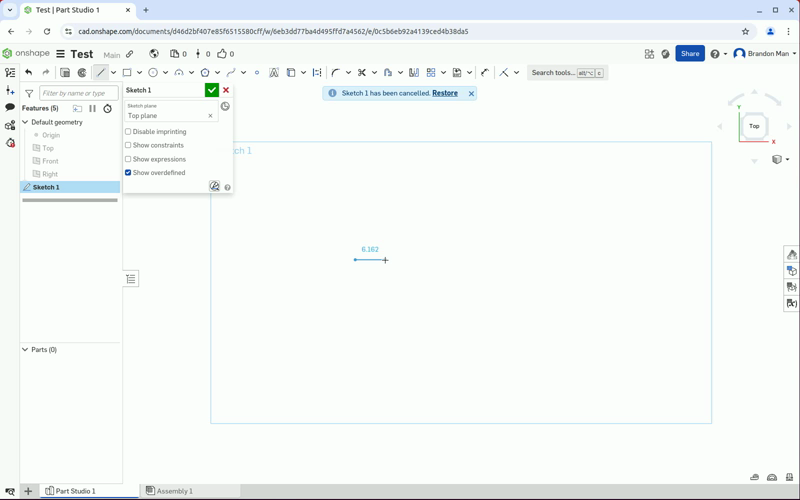
mouse_move(375, 259)
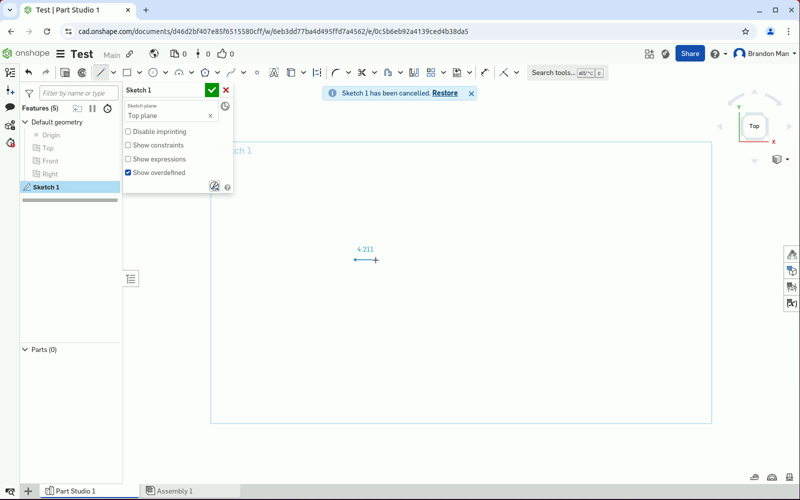
click(375, 259)
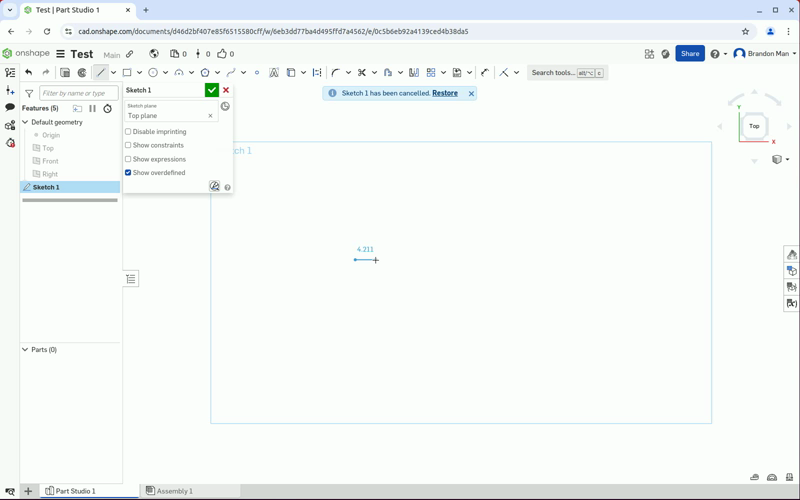
key_up(shift)
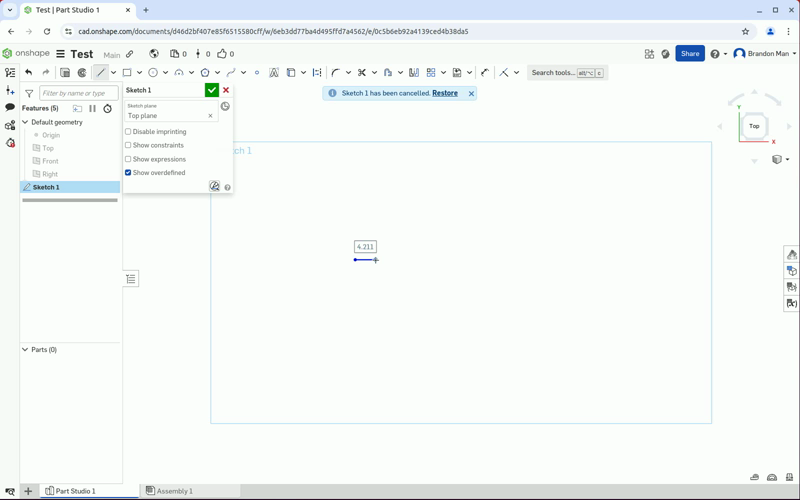
key_down(shift)
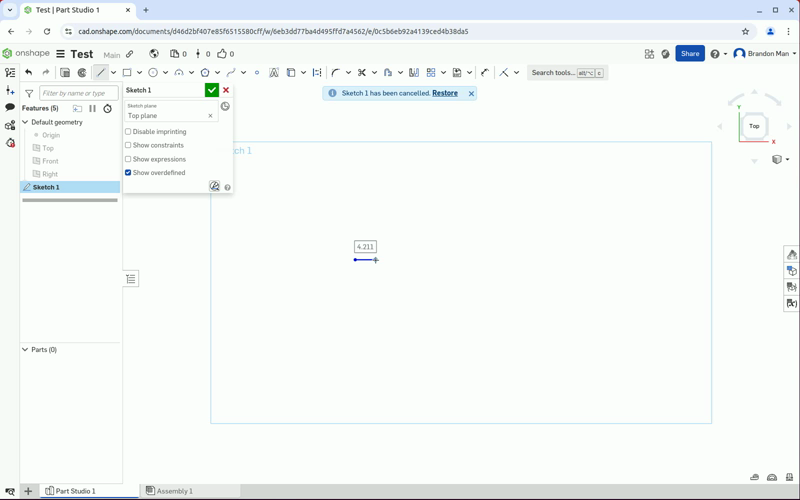
mouse_move(473, 259)
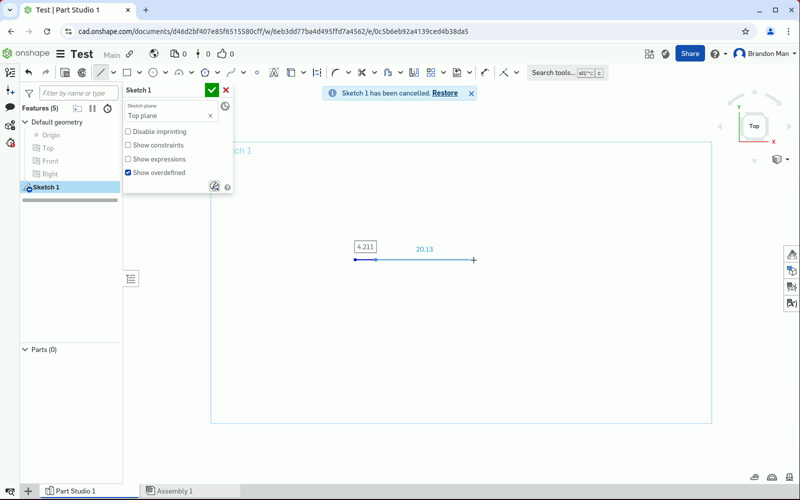
click(473, 259)
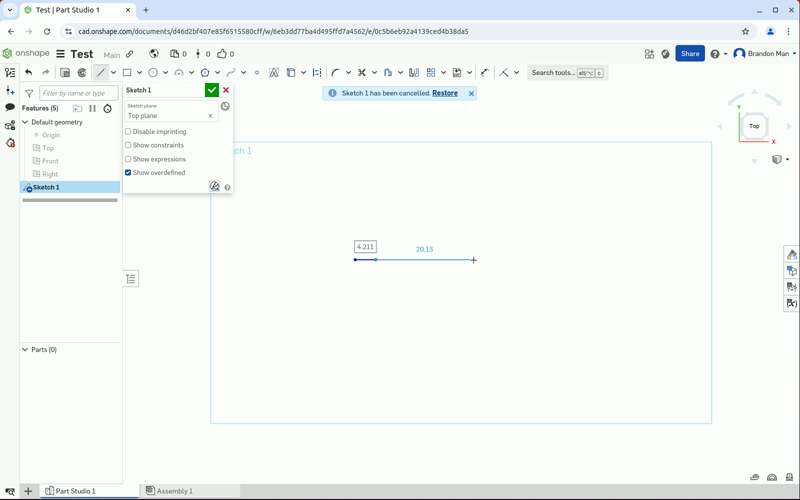
key_up(shift)
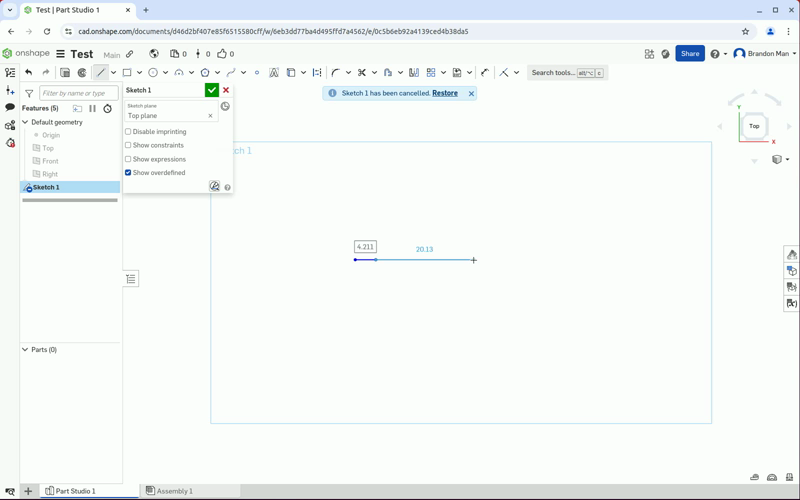
key_down(shift)
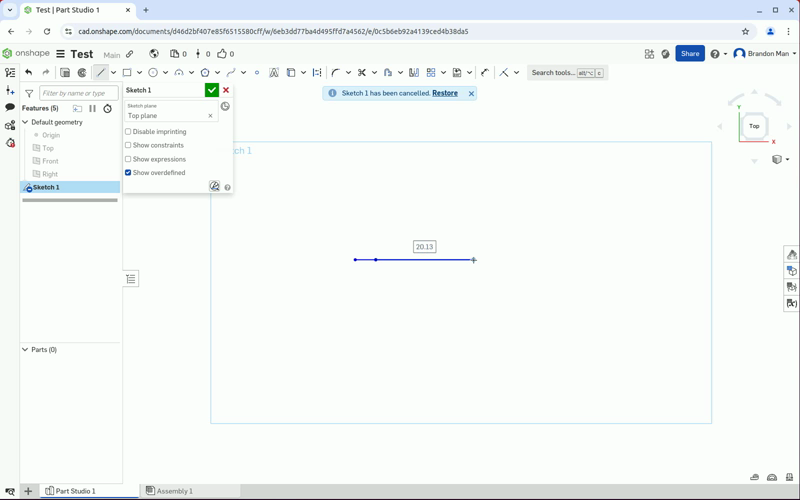
mouse_move(567, 259)
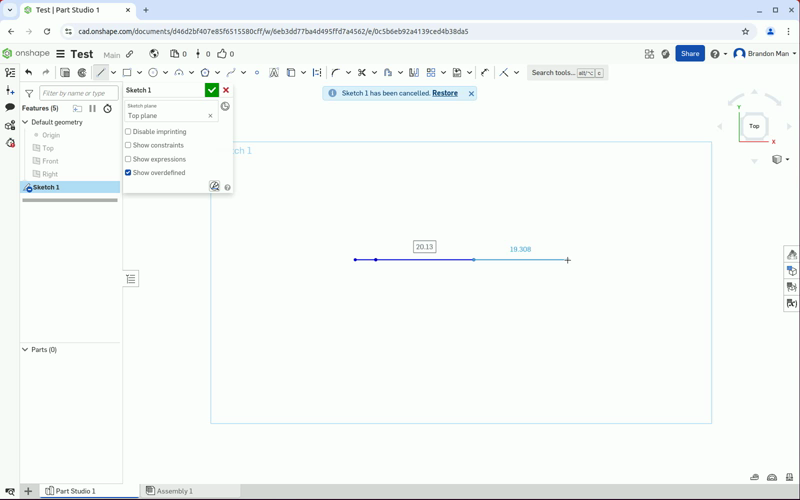
click(567, 259)
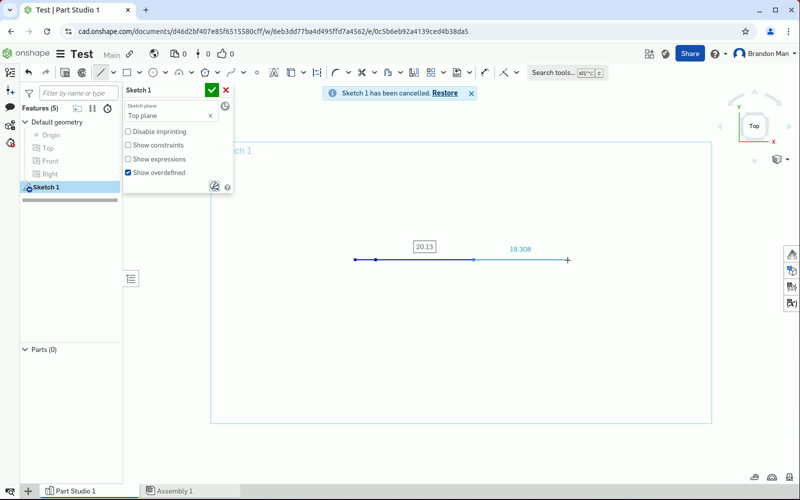
key_up(shift)
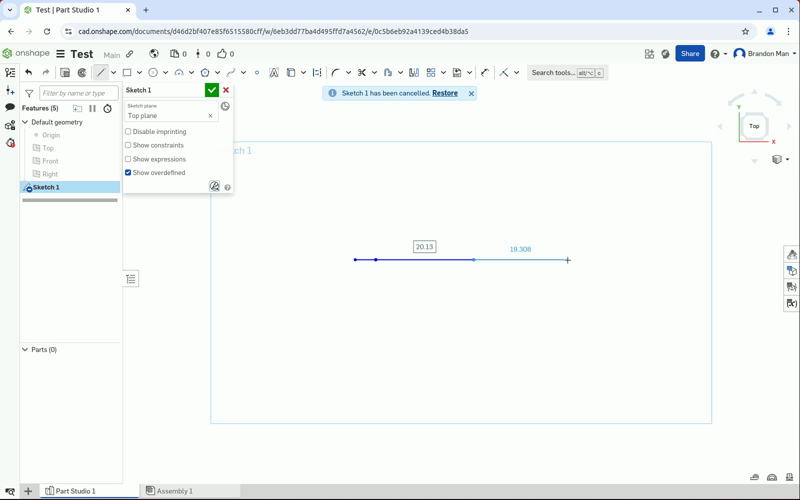
key_down(shift)
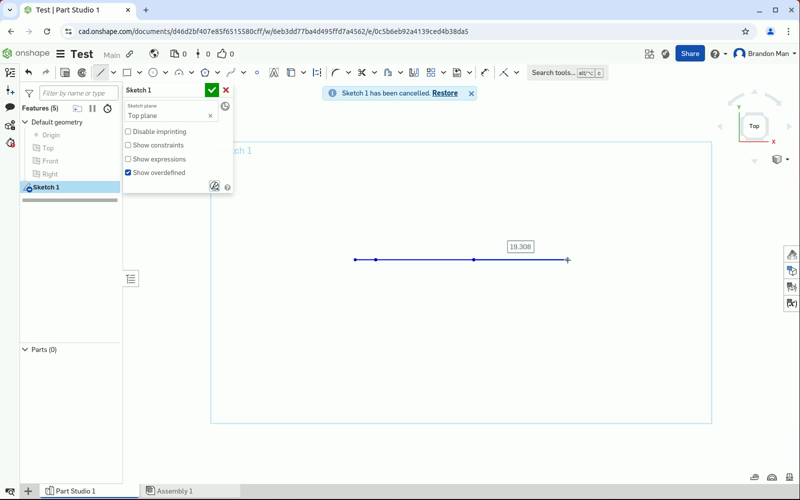
mouse_move(589, 259)
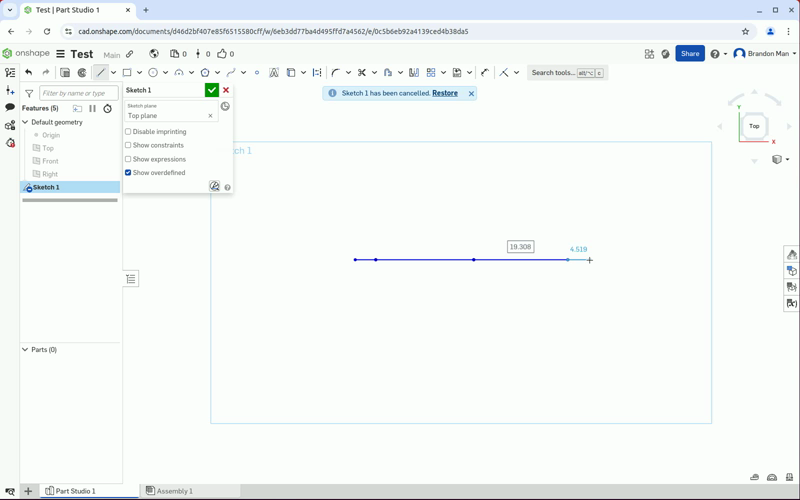
mouse_move(567, 239)
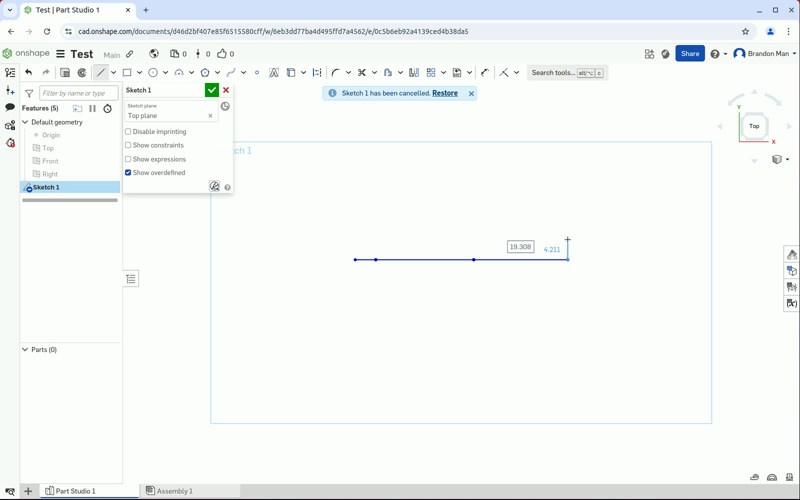
click(567, 239)
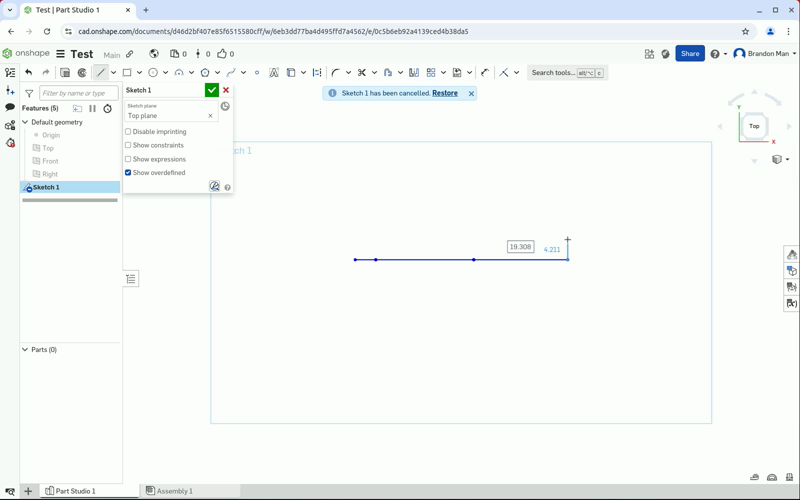
key_up(shift)
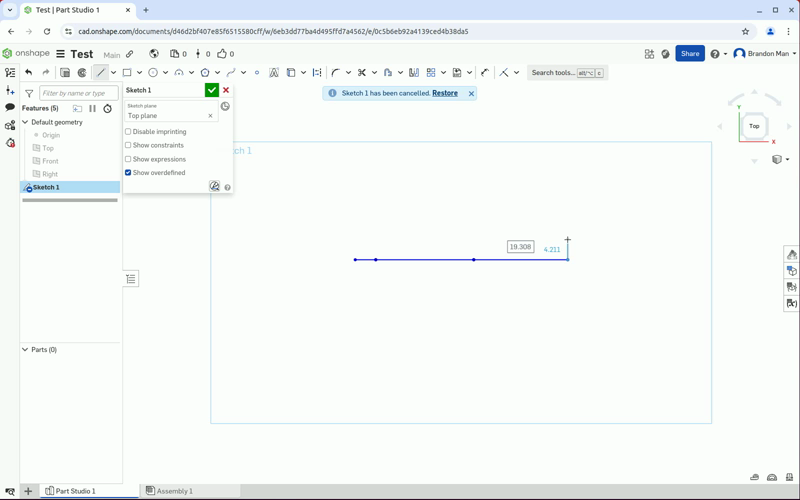
key_down(shift)
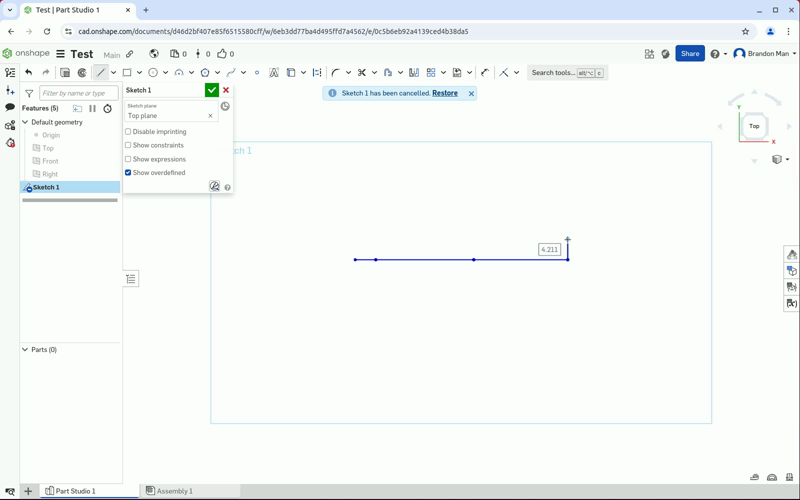
mouse_move(355, 239)
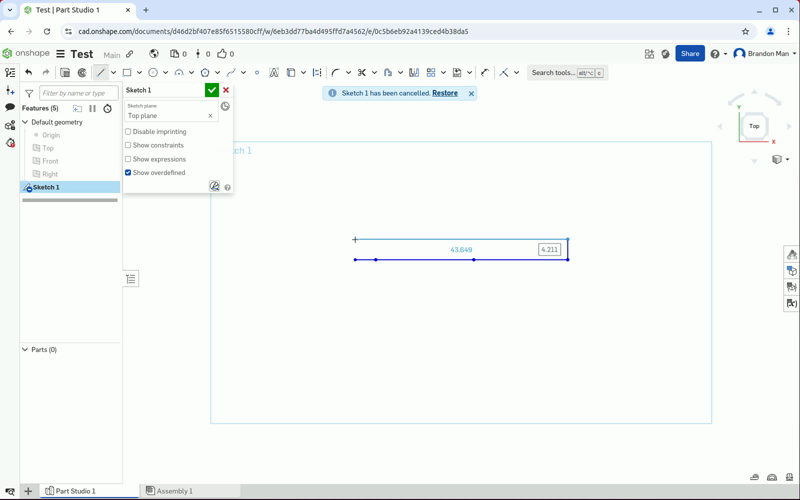
click(355, 239)
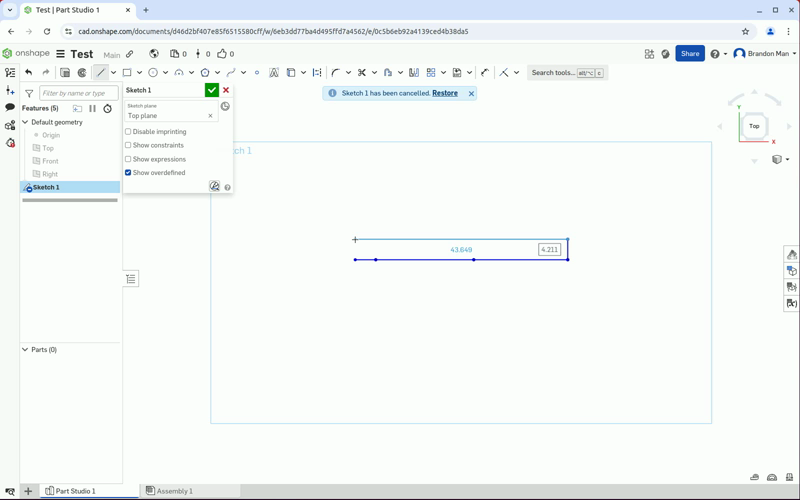
key_up(shift)
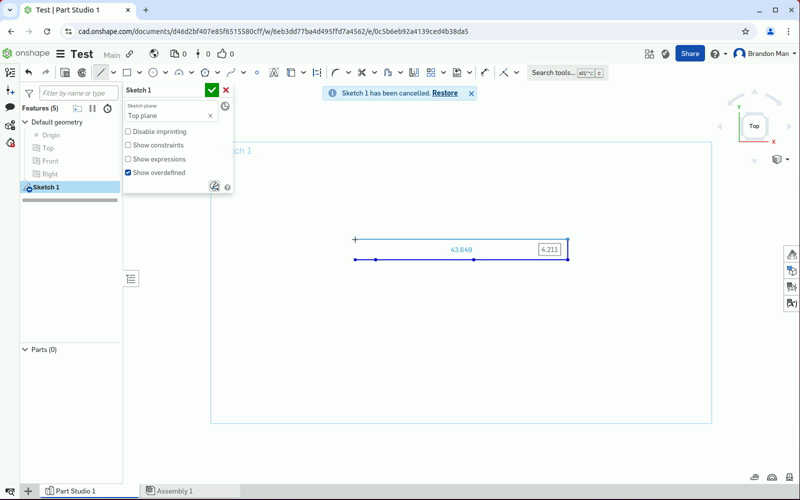
mouse_move(385, 239)
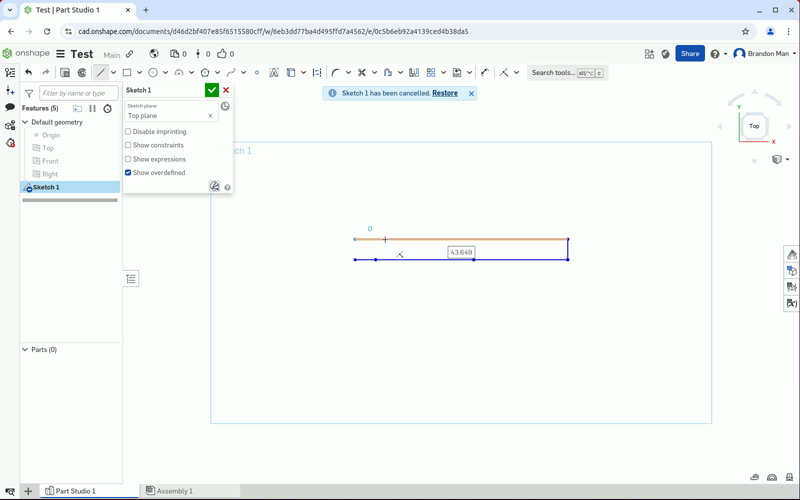
key_down(shift)
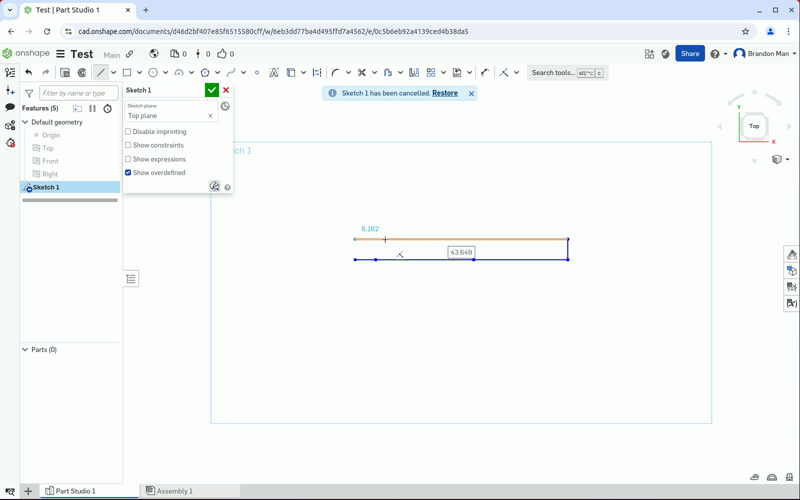
mouse_move(355, 259)
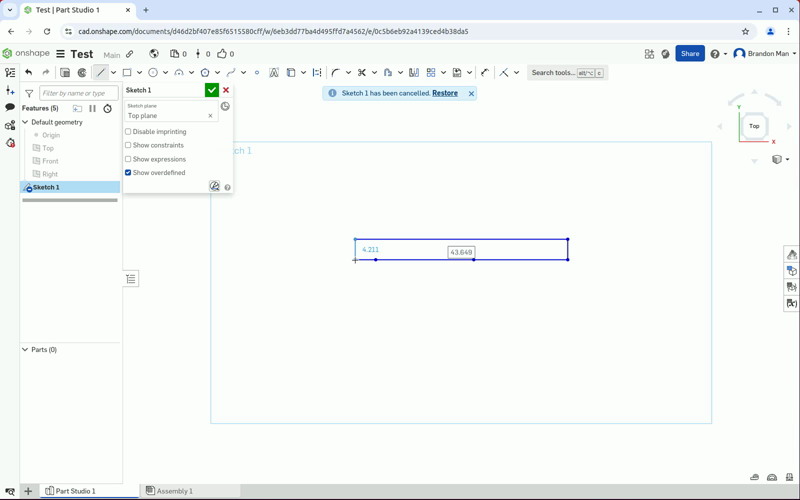
key_up(shift)
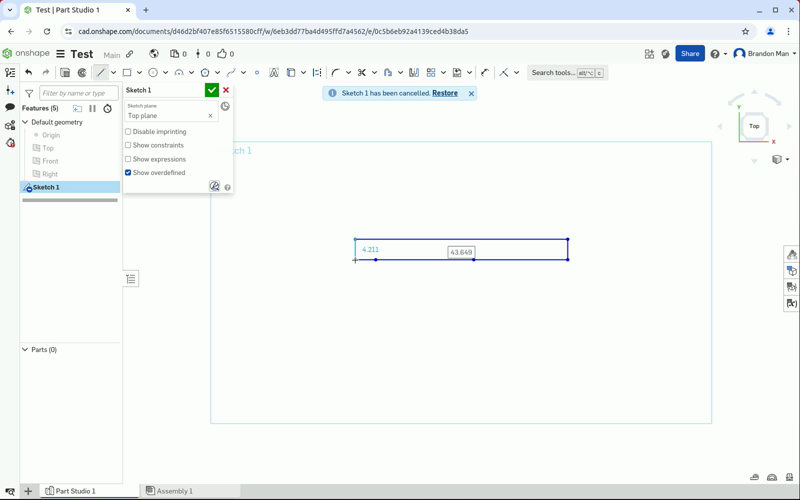
click(355, 259)
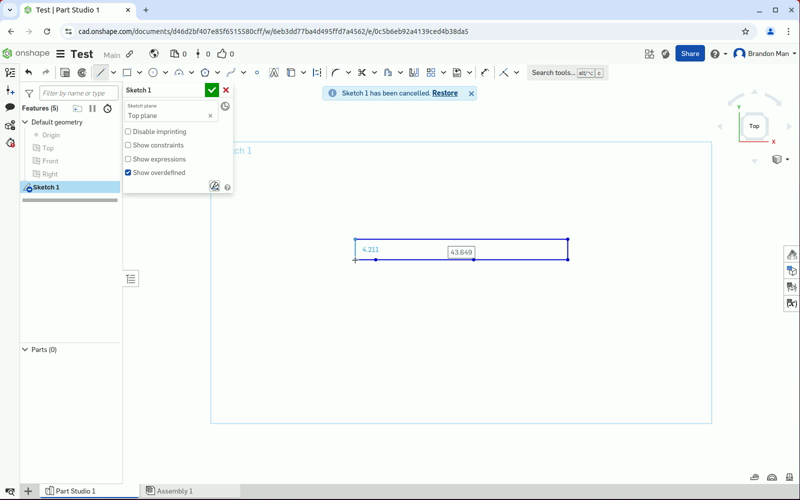
key(esc)
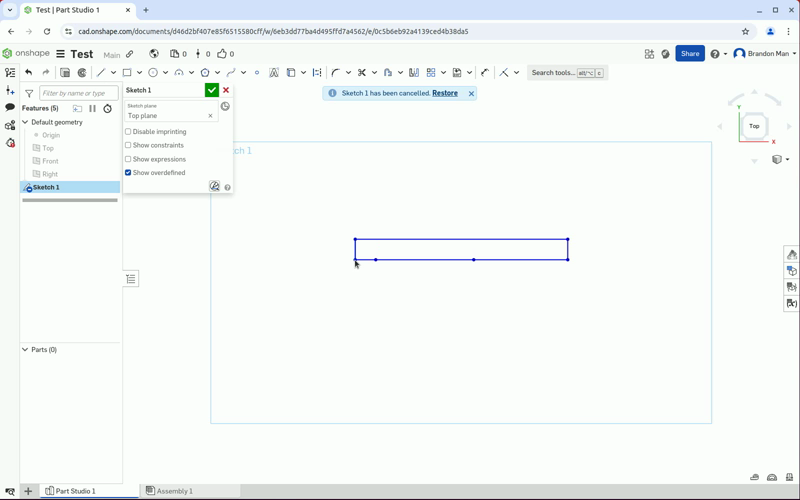
mouse_move(429, 256)
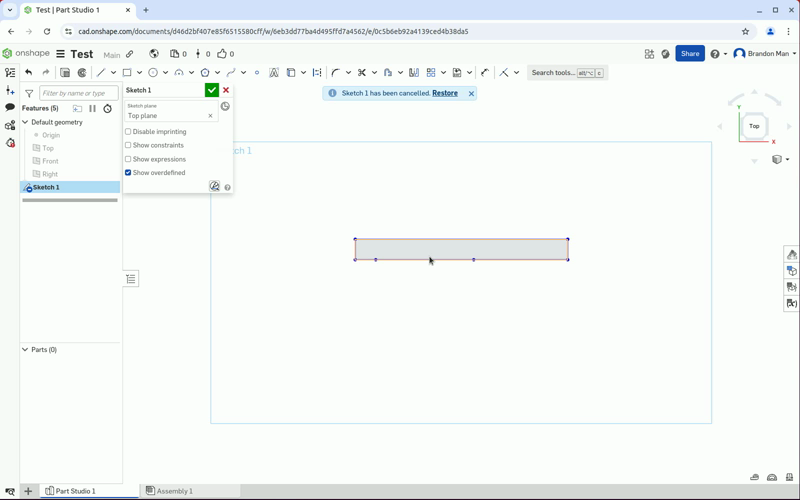
click(429, 256)
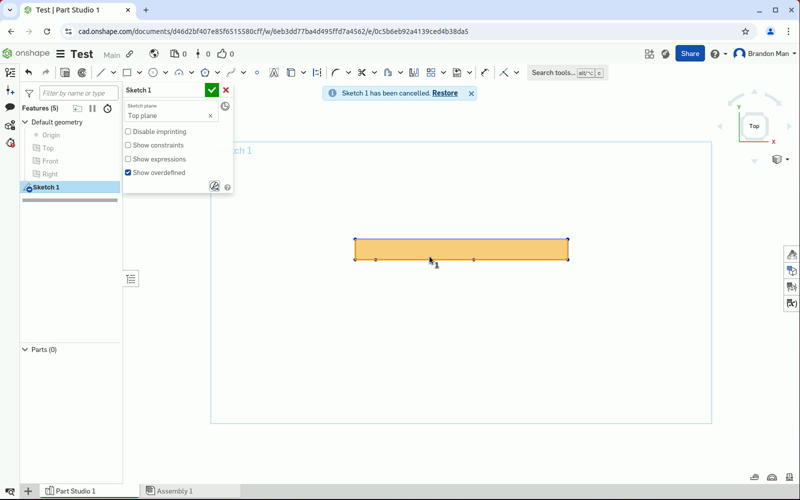
mouse_move(73, 352)
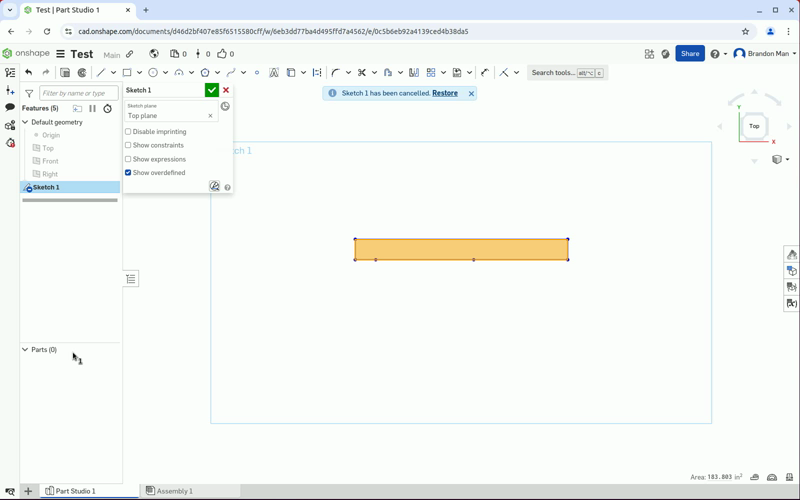
key(shift+y)
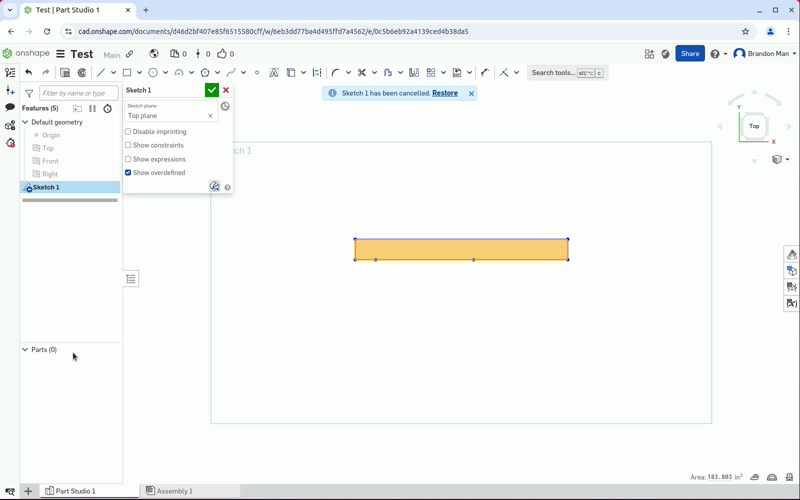
key(shift+e)
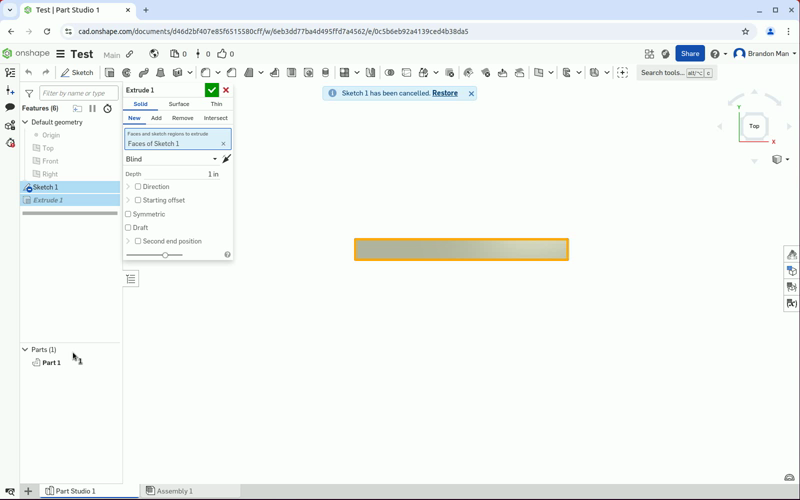
mouse_move(143, 106)
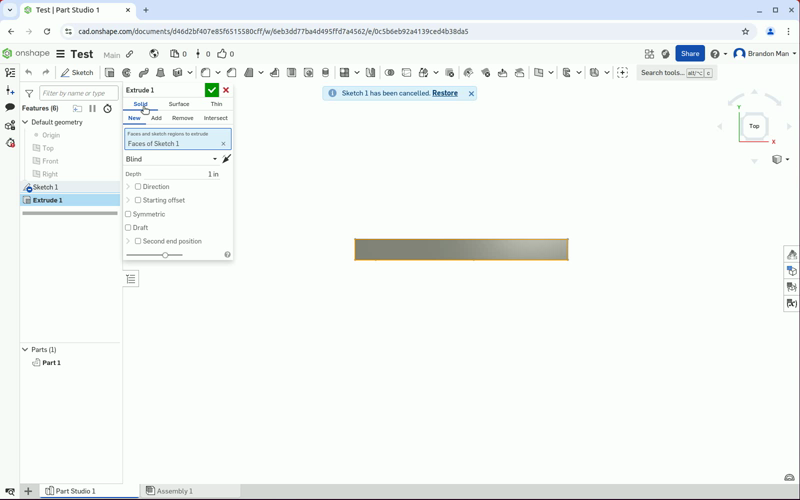
click(143, 106)
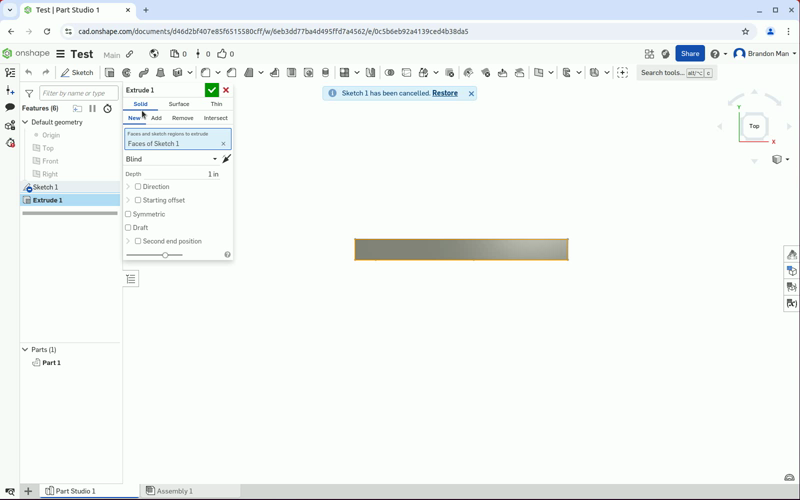
mouse_move(137, 120)
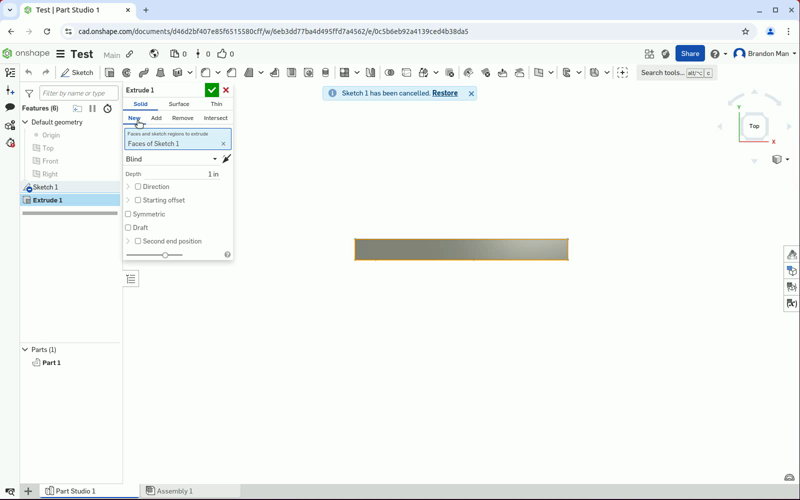
click(137, 120)
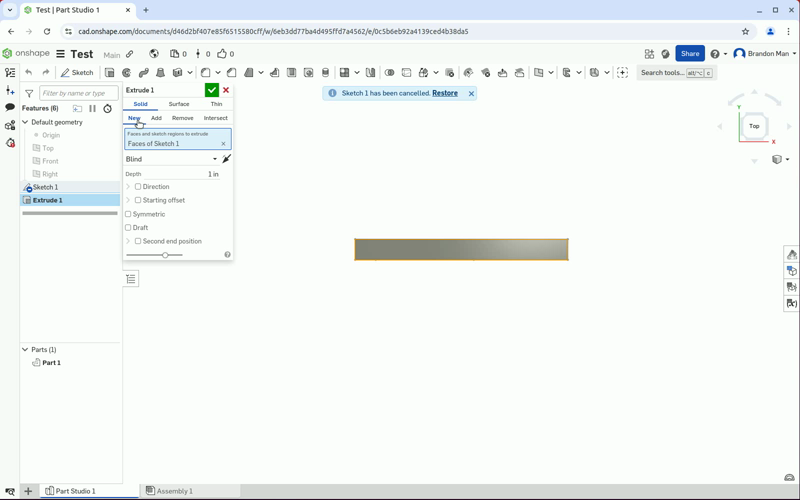
key(tab, 4)
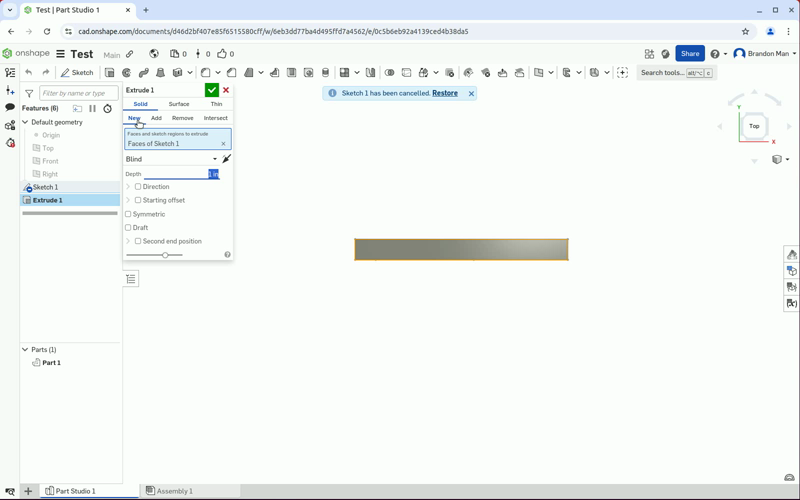
text(23.108)
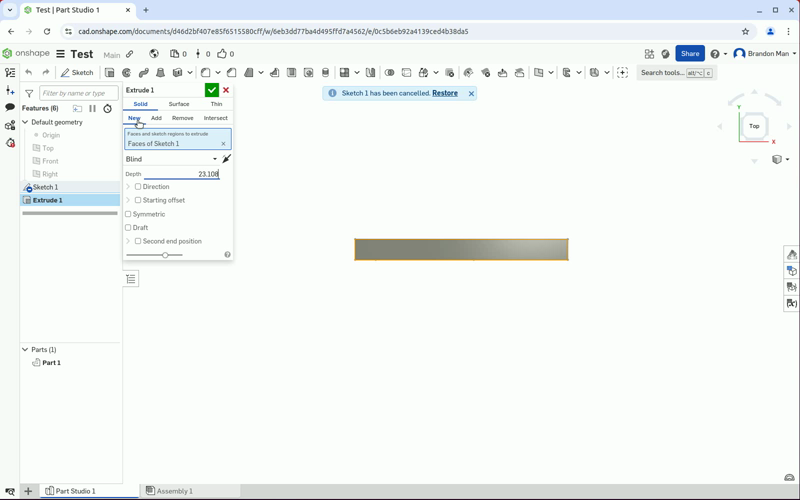
key(enter)
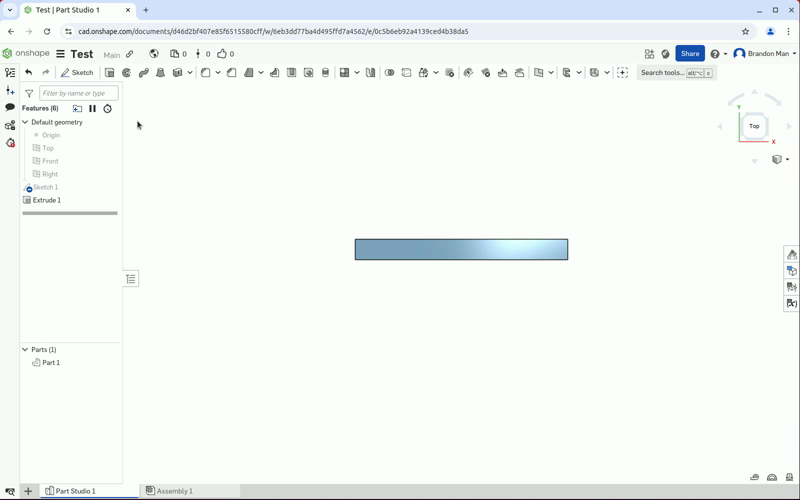
key(shift+h)
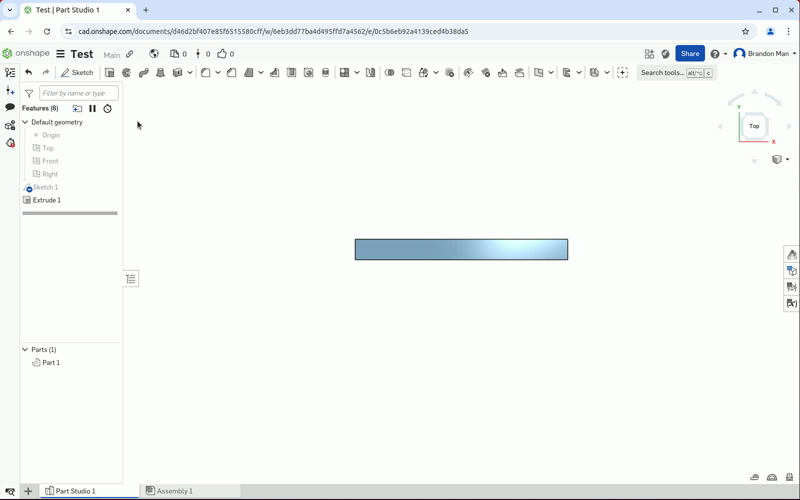
key(shift+h)
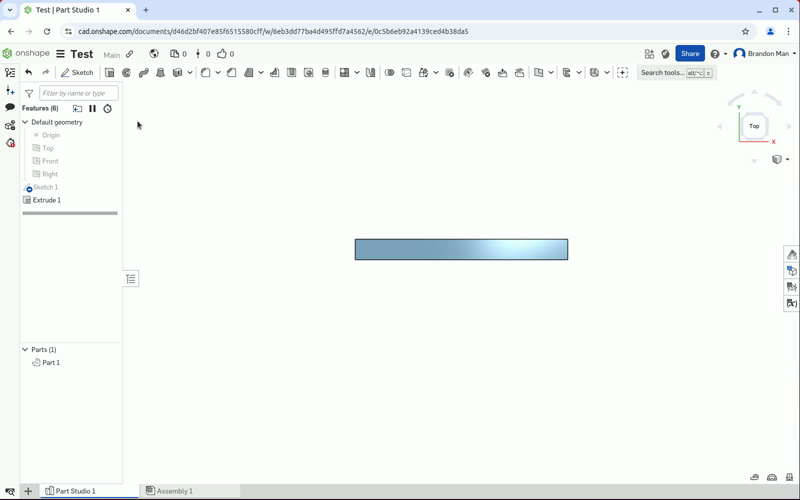
mouse_move(73, 189)
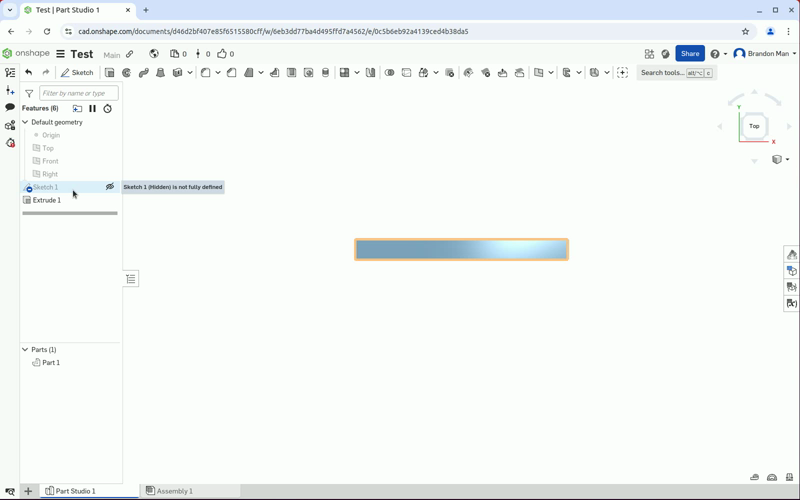
click(73, 189)
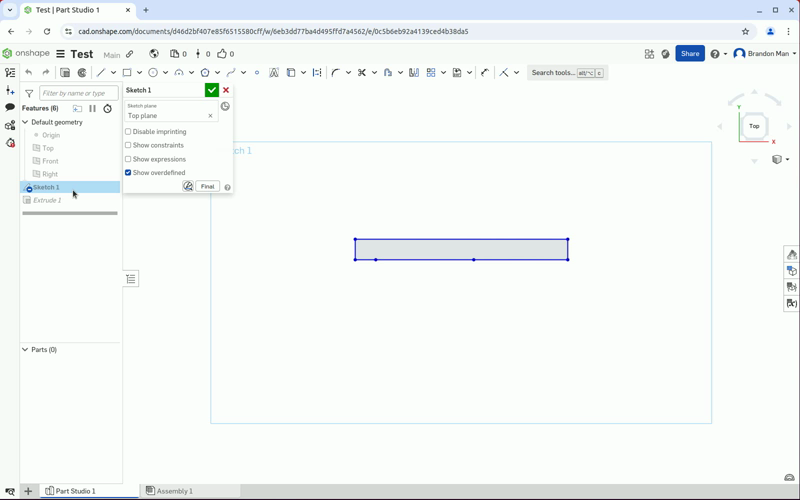
mouse_move(229, 92)
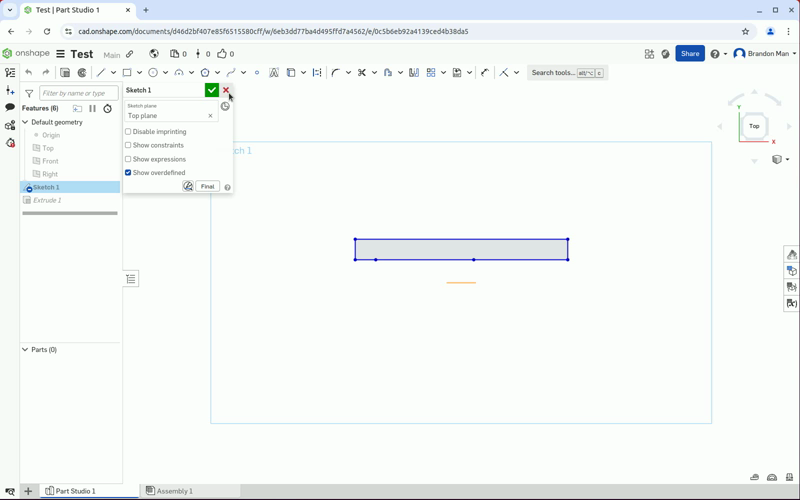
click(229, 92)
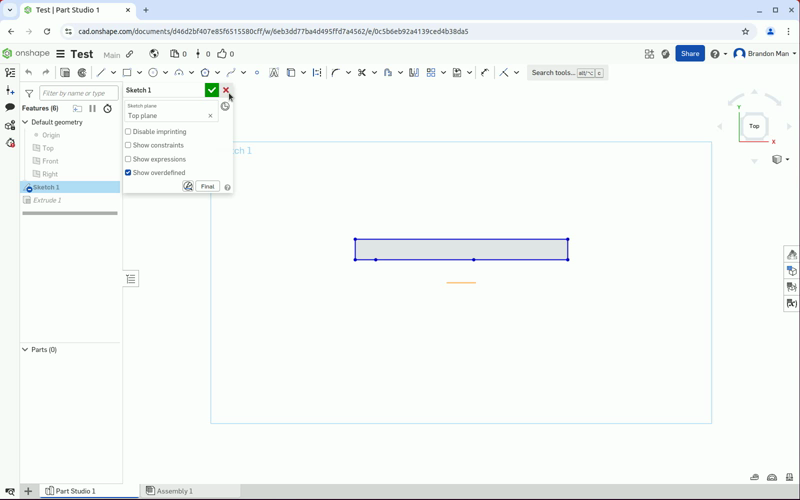
key(shift+s)
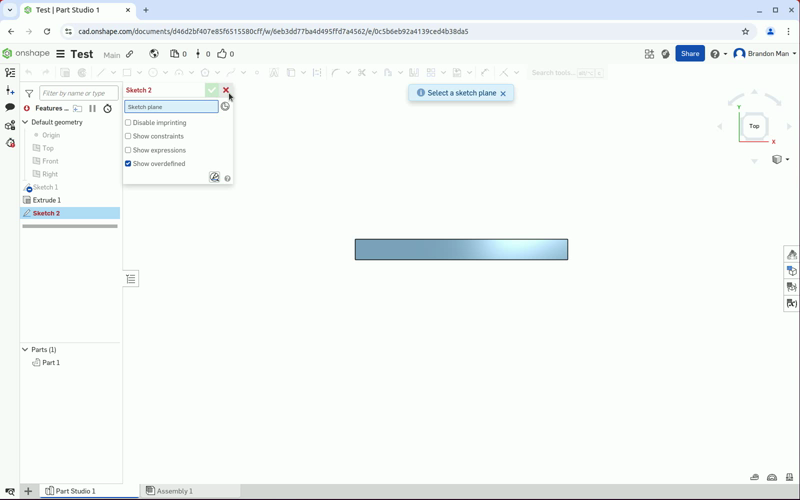
mouse_move(73, 150)
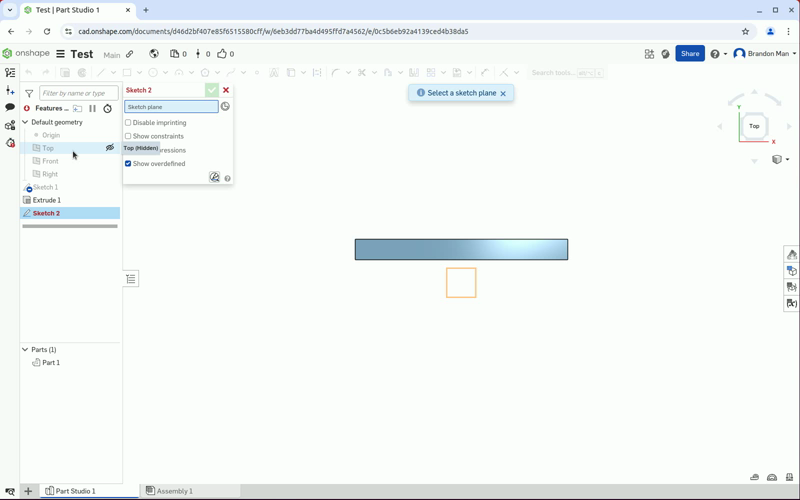
click(73, 150)
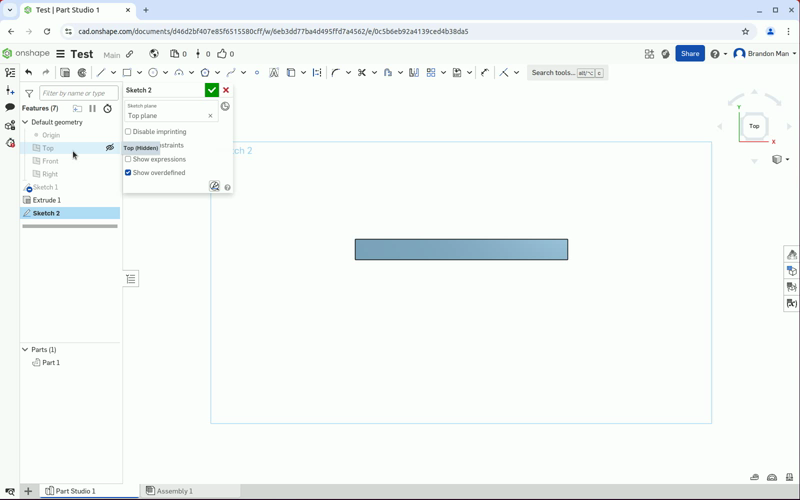
mouse_move(73, 352)
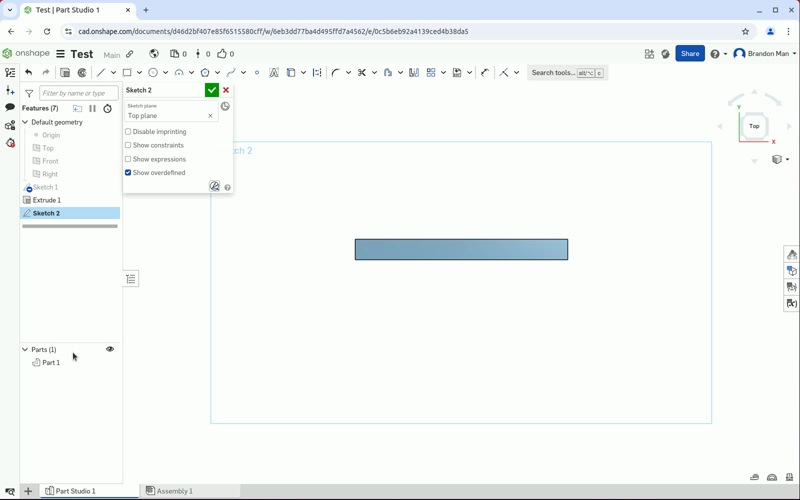
key(y)
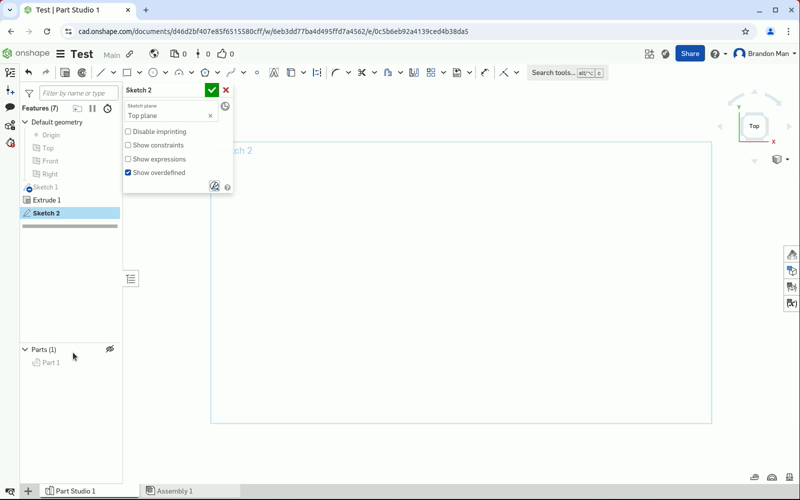
key(l)
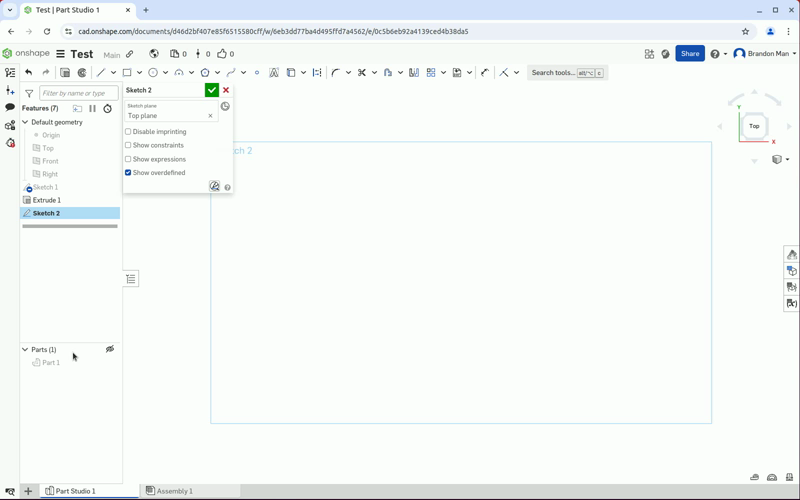
key_down(shift)
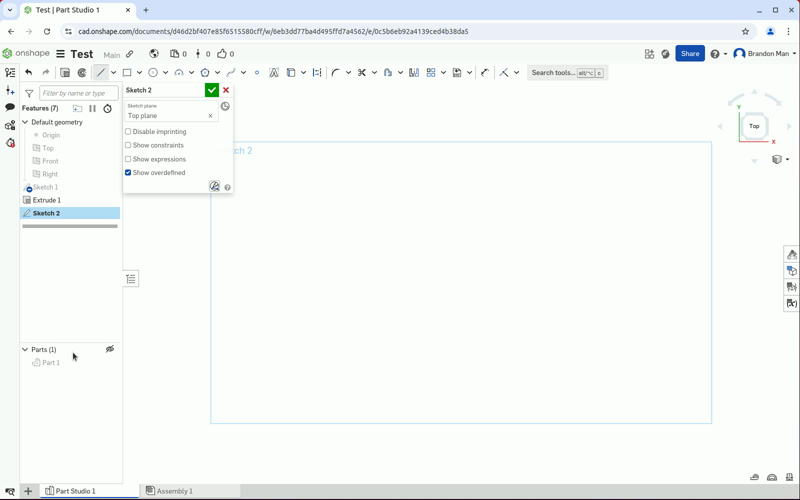
mouse_move(355, 322)
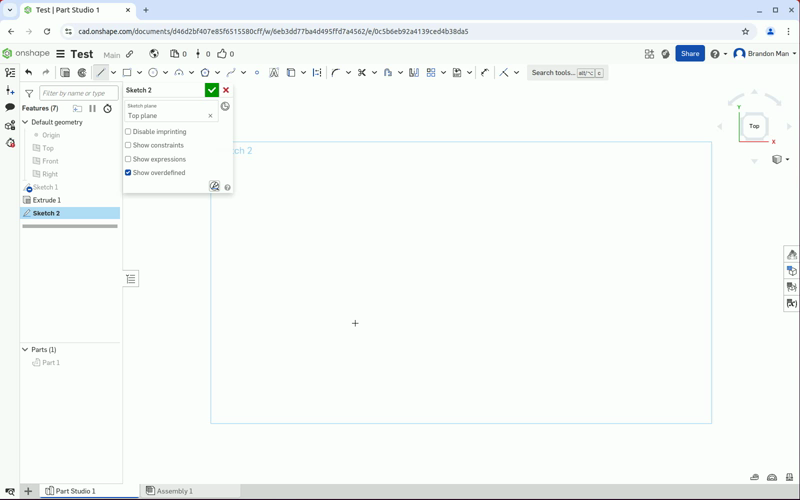
click(355, 322)
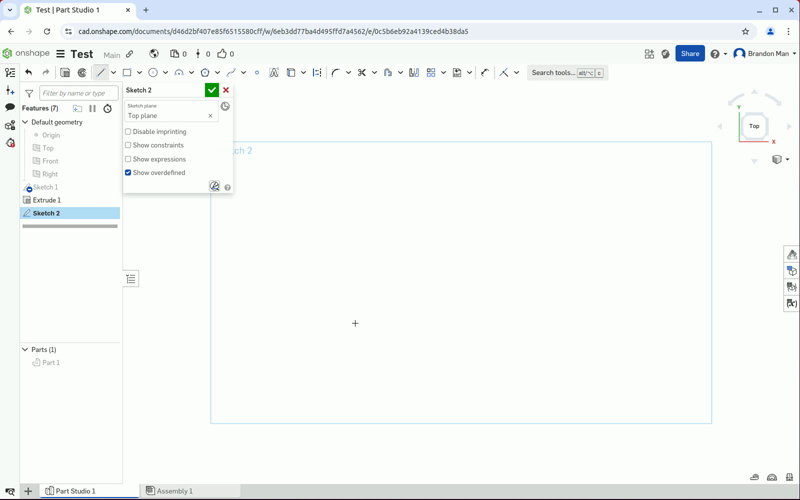
key_up(shift)
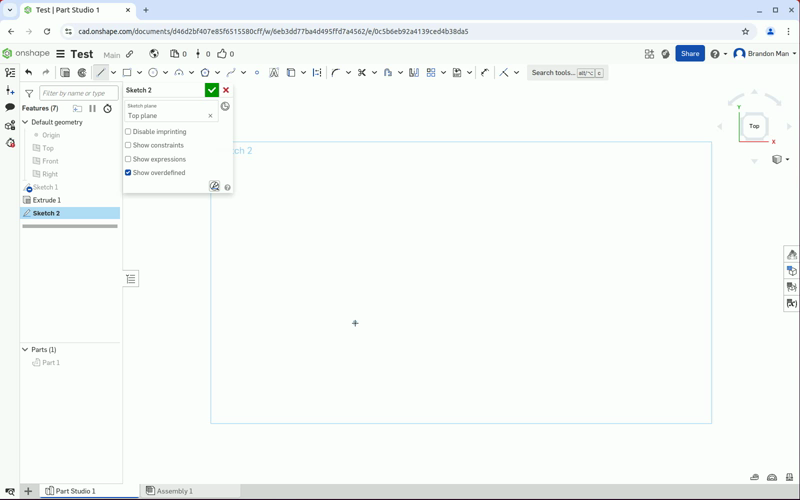
key_down(shift)
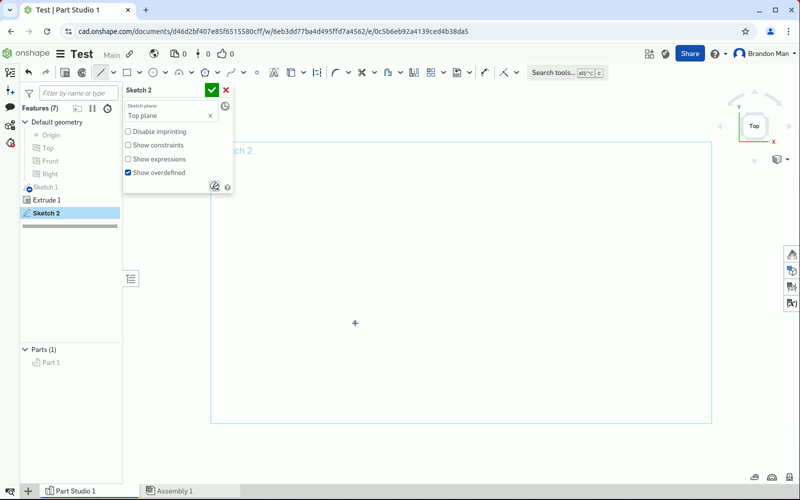
mouse_move(385, 322)
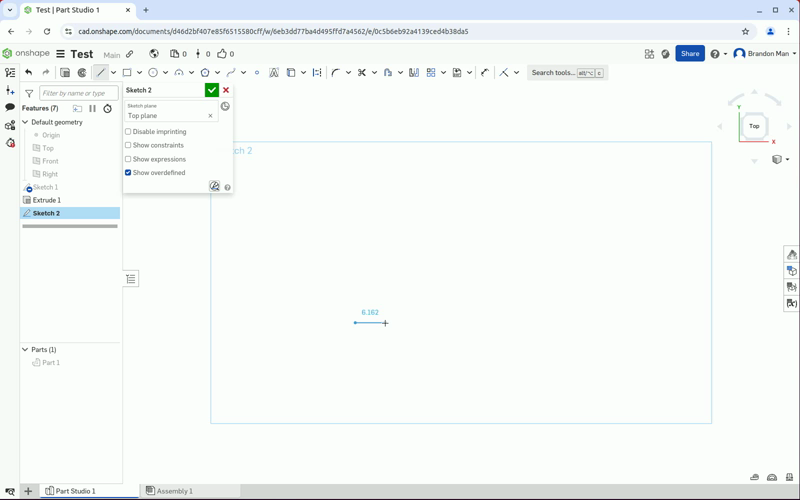
mouse_move(375, 322)
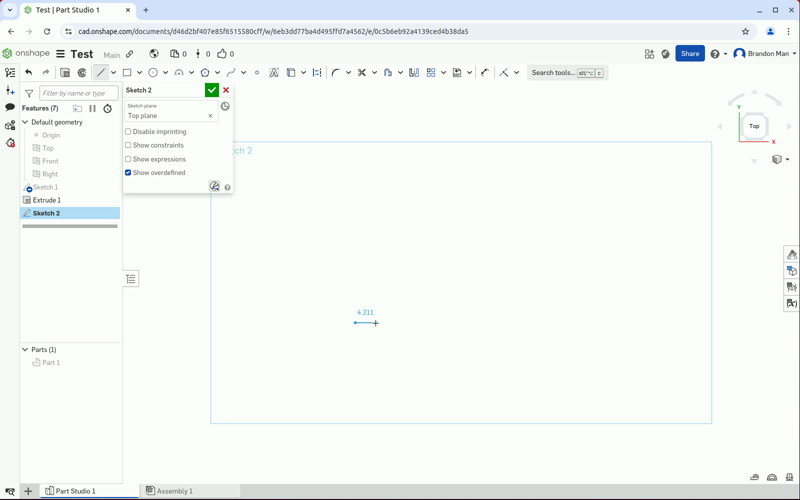
click(375, 322)
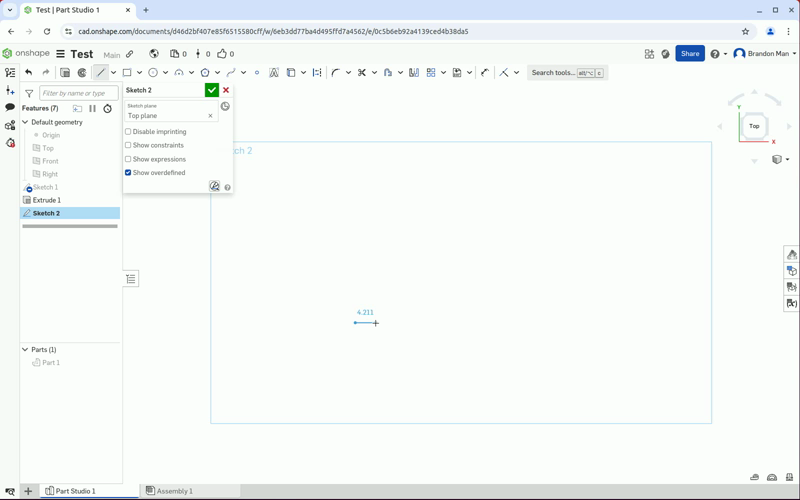
key_up(shift)
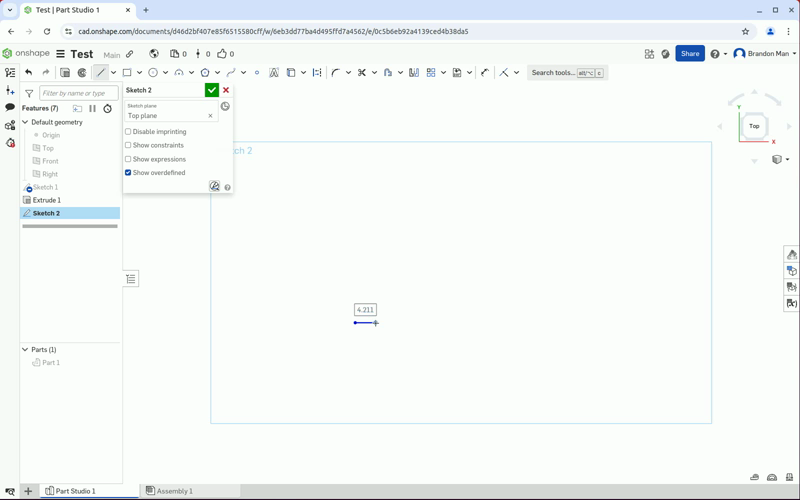
key_down(shift)
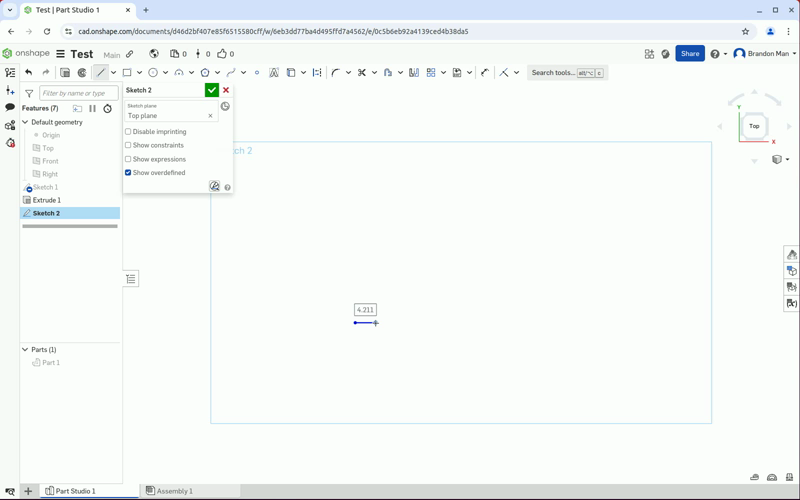
mouse_move(375, 260)
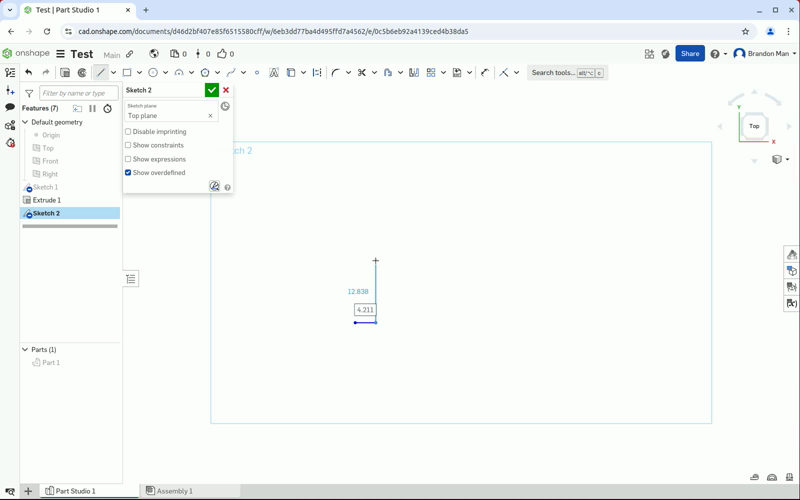
click(375, 260)
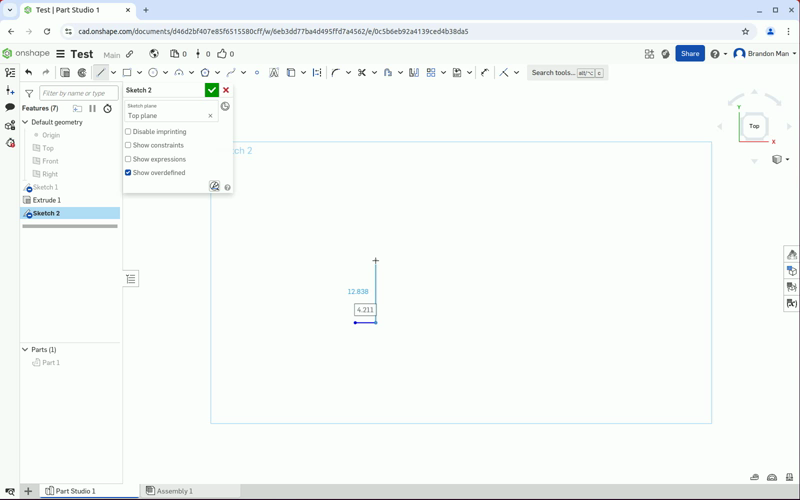
key_up(shift)
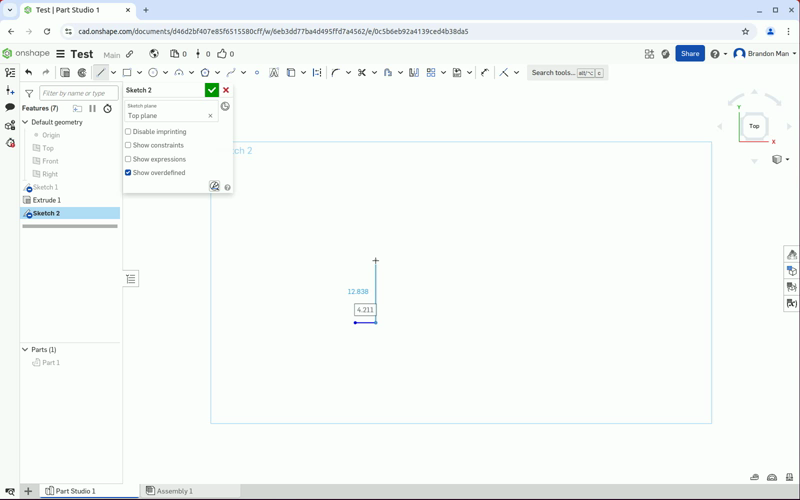
key_down(shift)
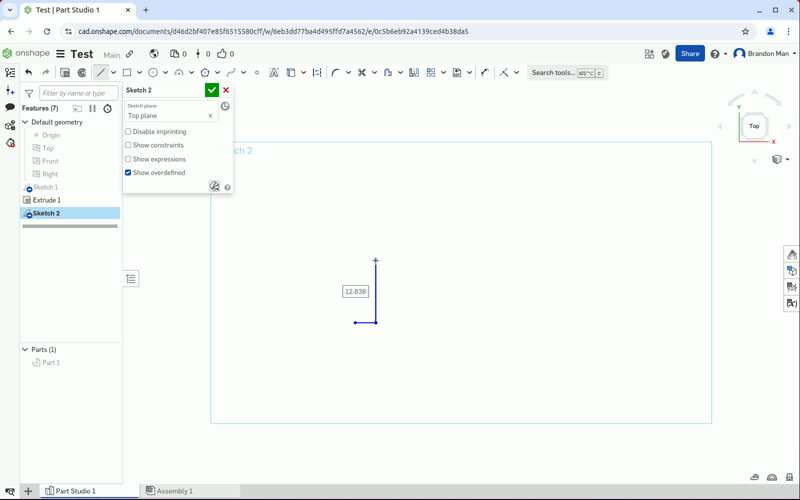
mouse_move(405, 260)
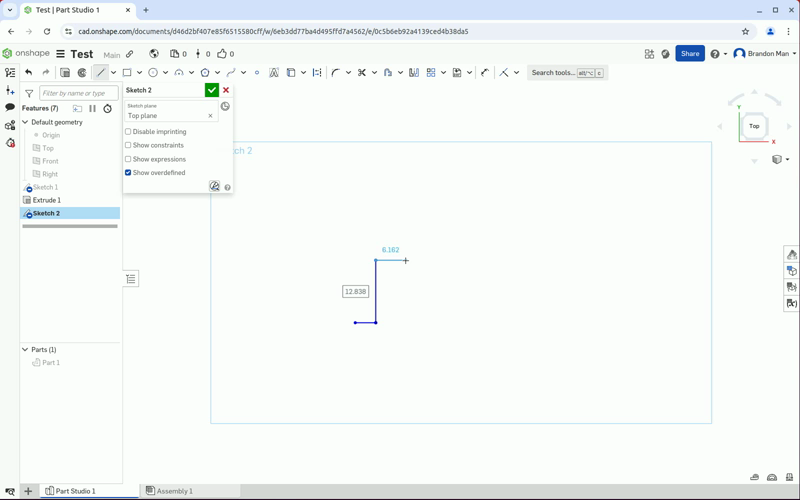
mouse_move(355, 260)
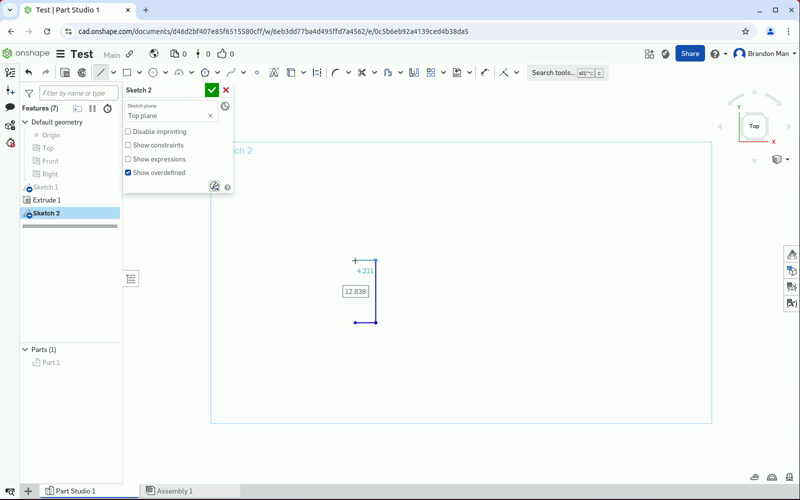
click(355, 260)
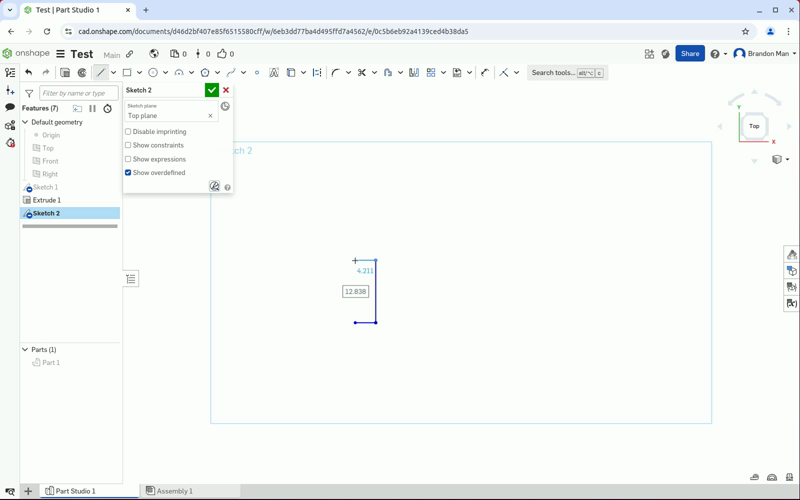
key_up(shift)
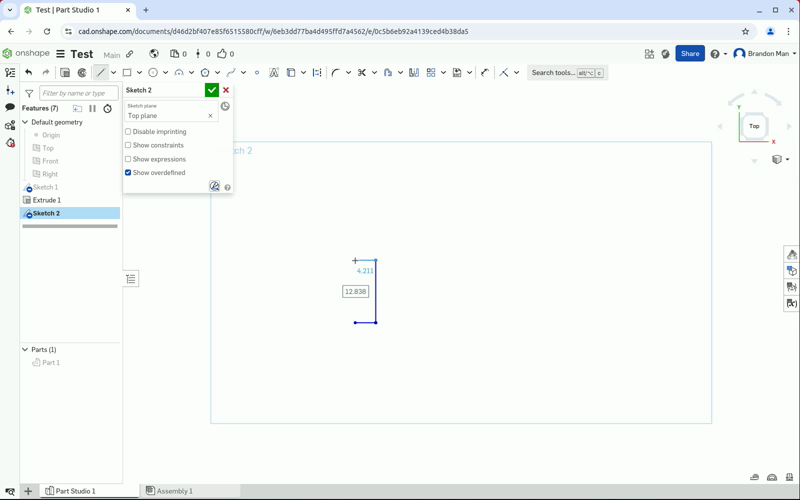
key_down(shift)
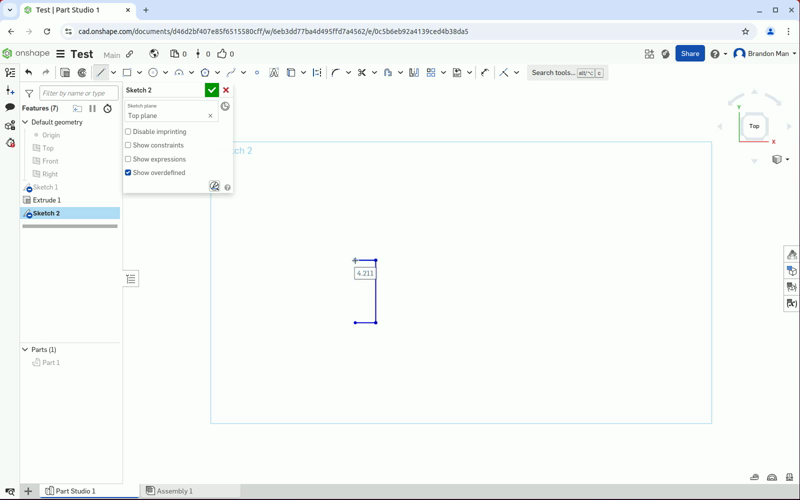
mouse_move(355, 322)
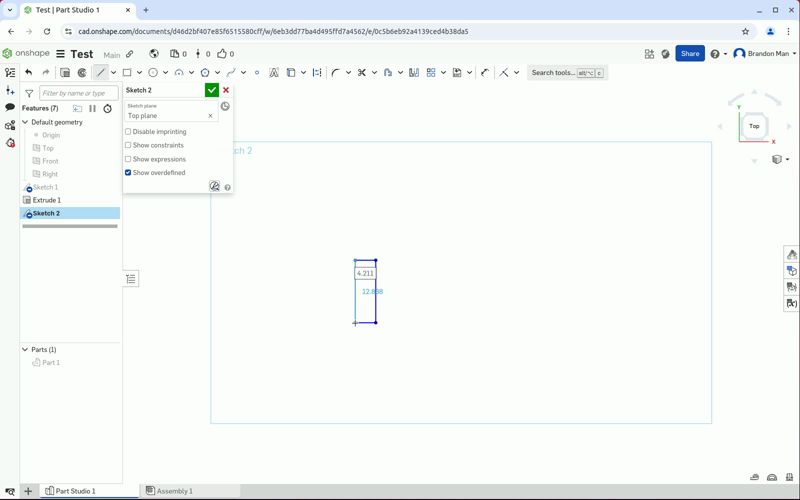
key_up(shift)
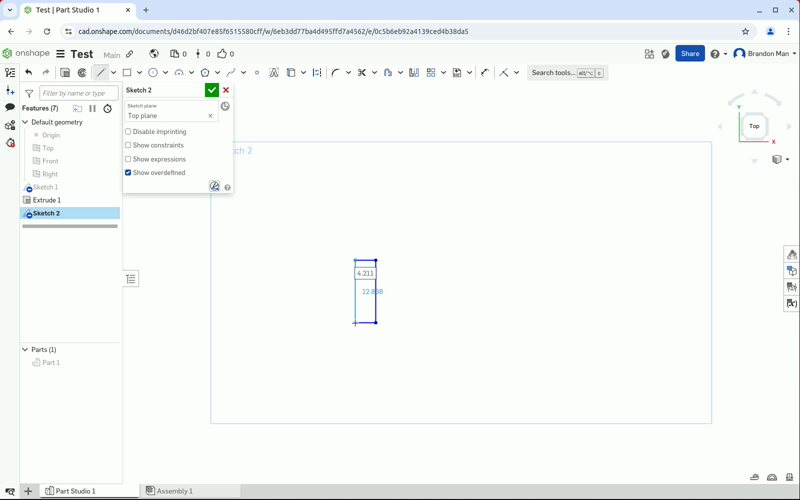
click(355, 322)
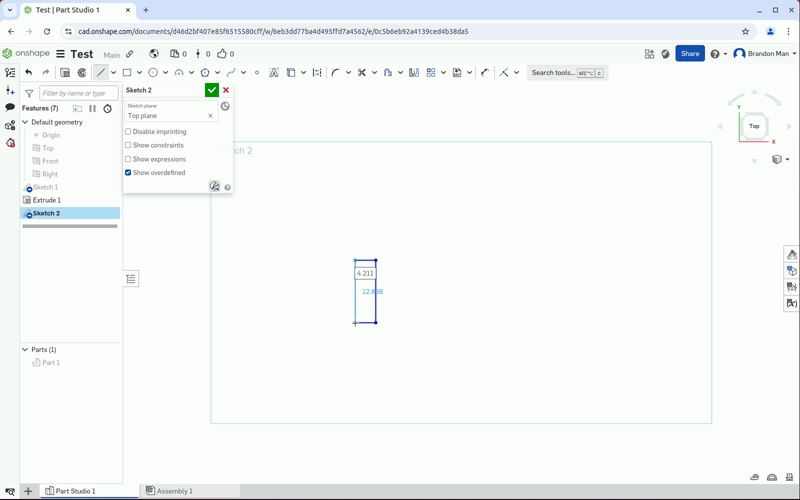
key(esc)
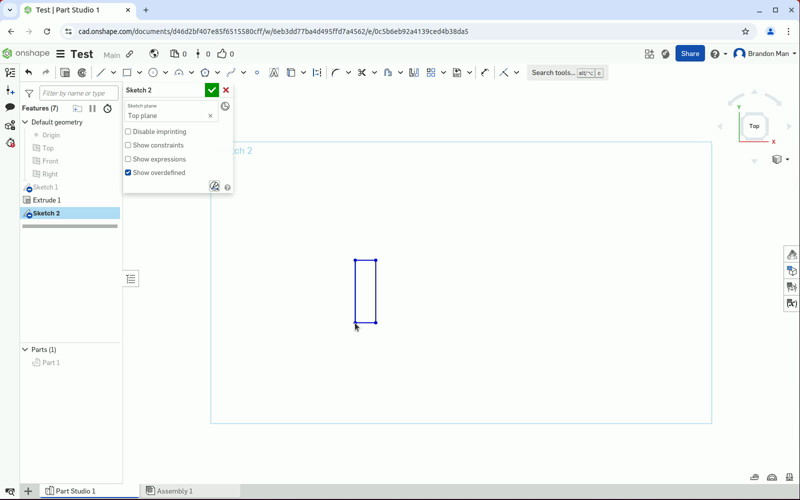
mouse_move(365, 274)
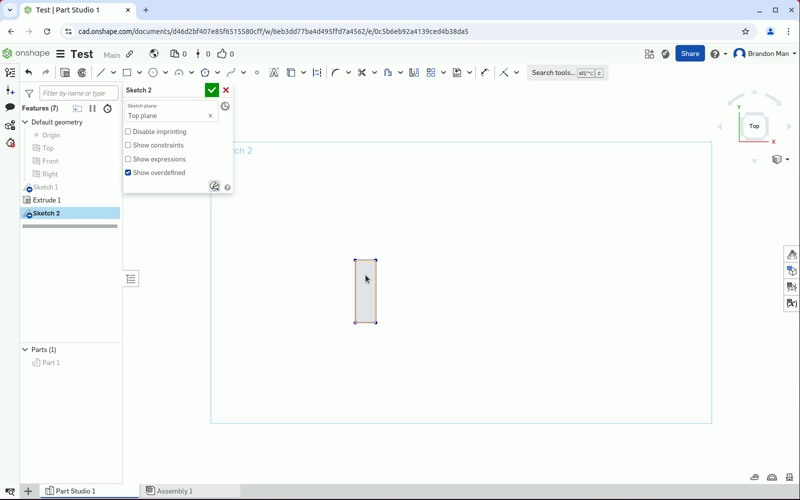
scroll(6)
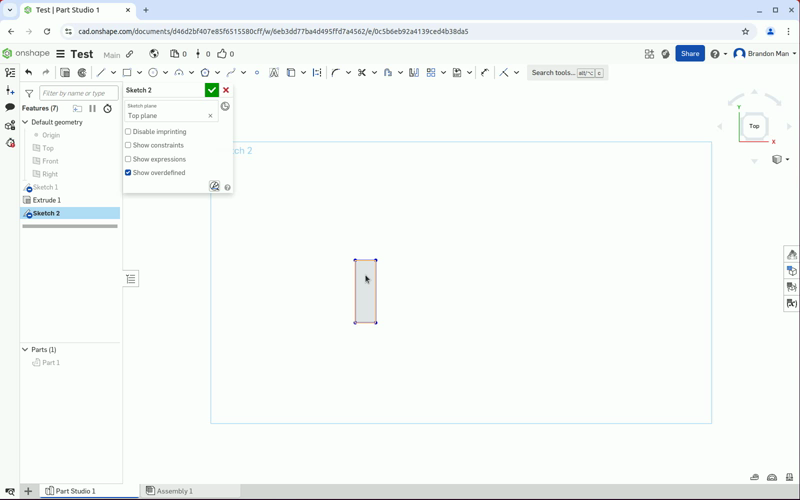
scroll(6)
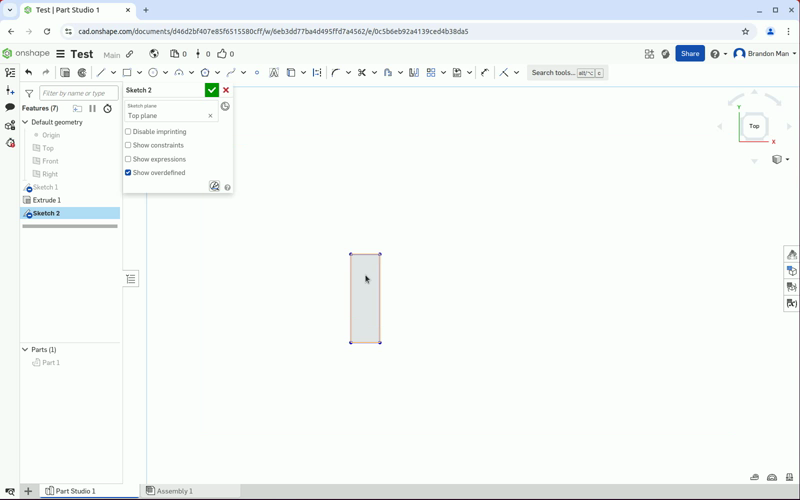
scroll(6)
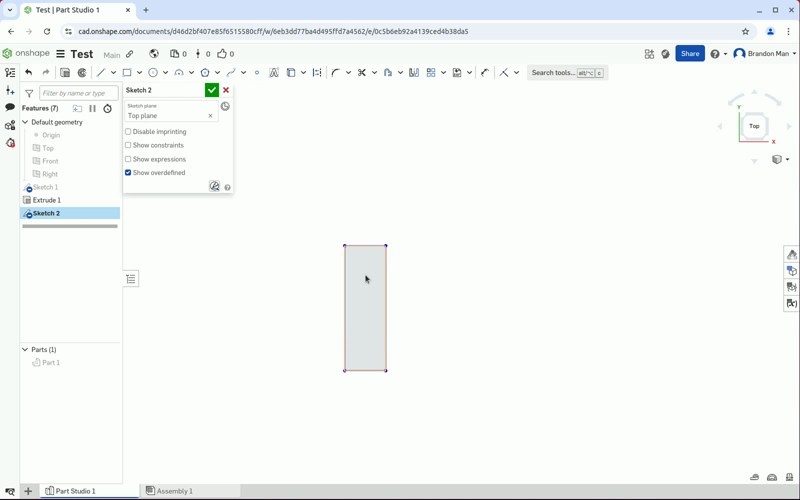
scroll(6)
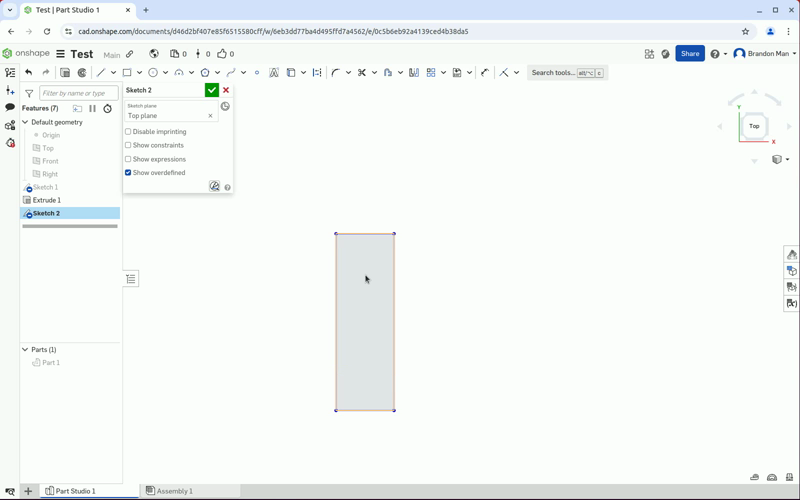
scroll(6)
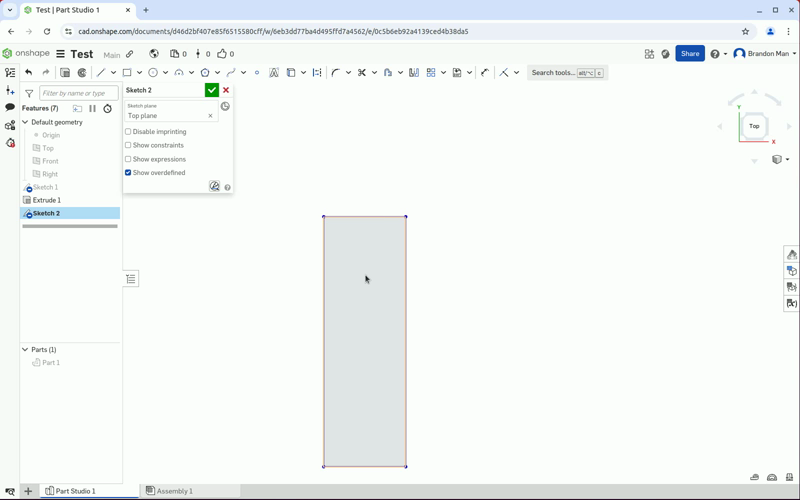
scroll(6)
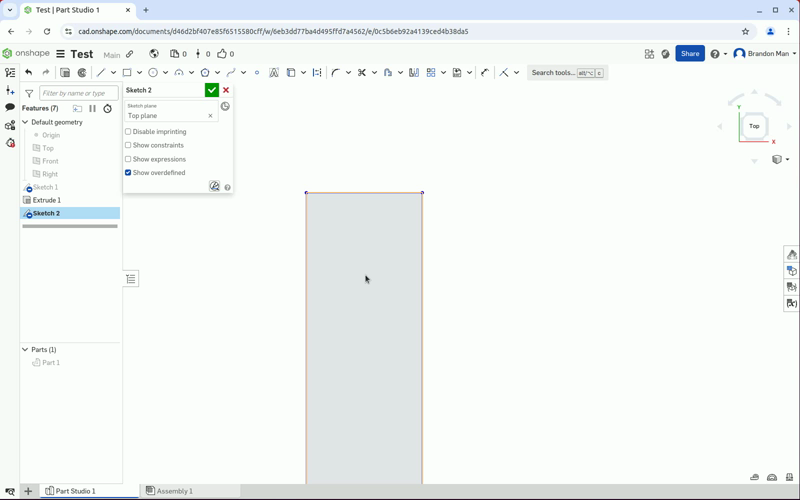
scroll(6)
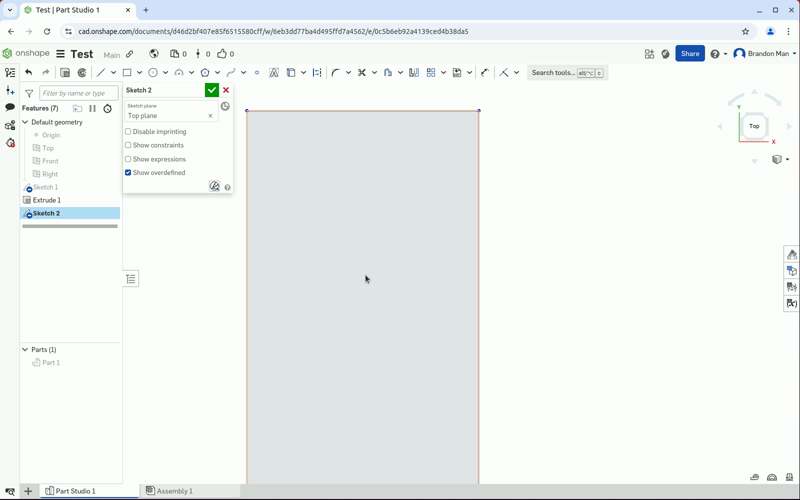
click(365, 274)
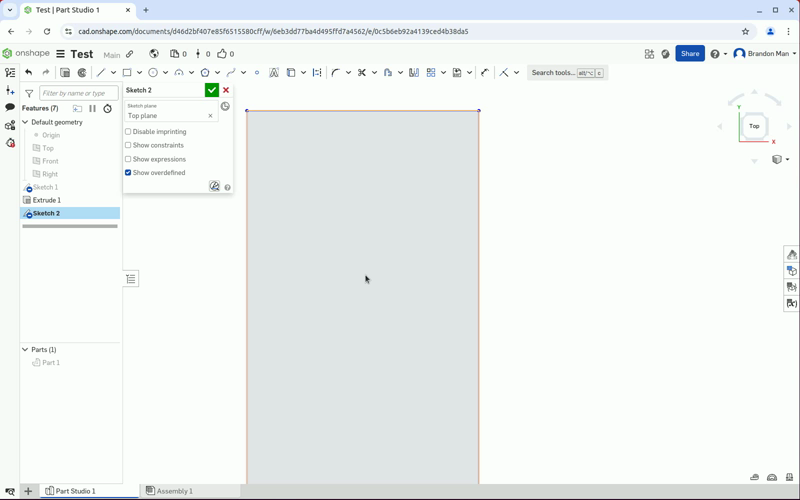
scroll(-6)
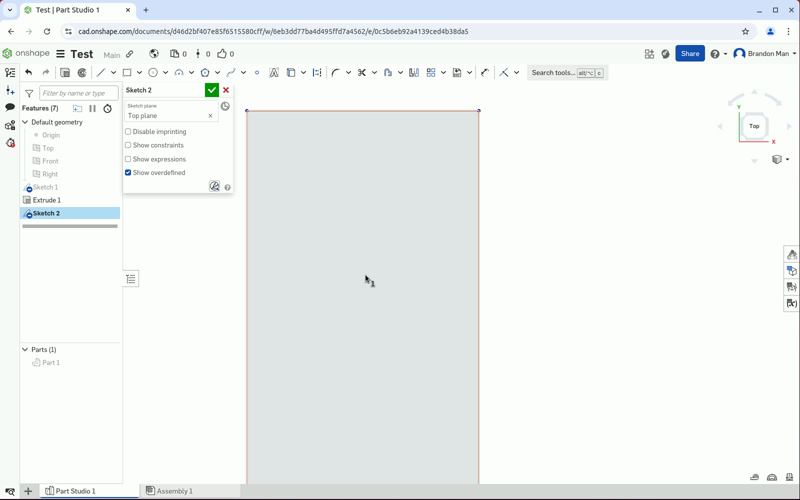
scroll(-6)
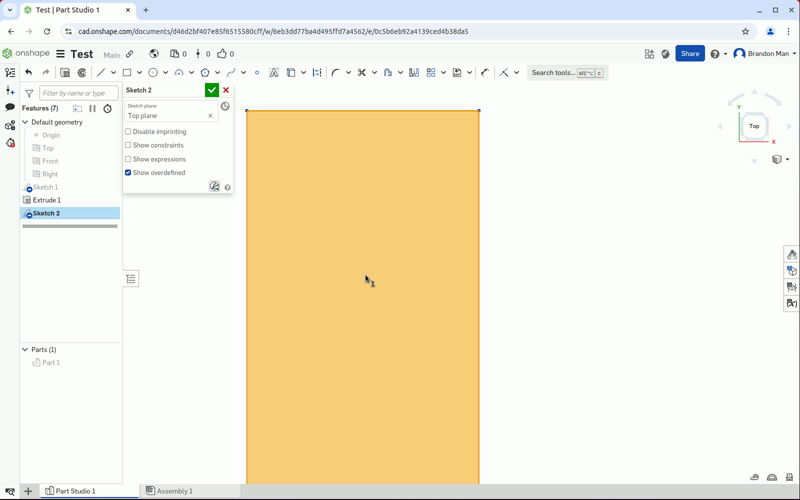
scroll(-6)
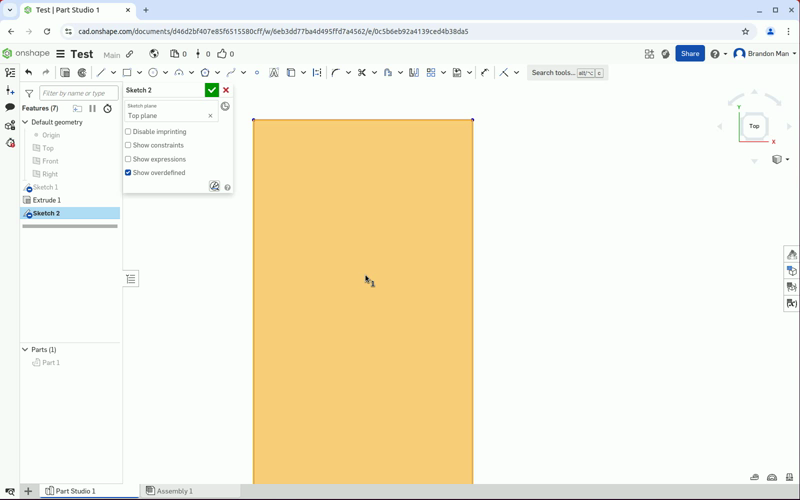
scroll(-6)
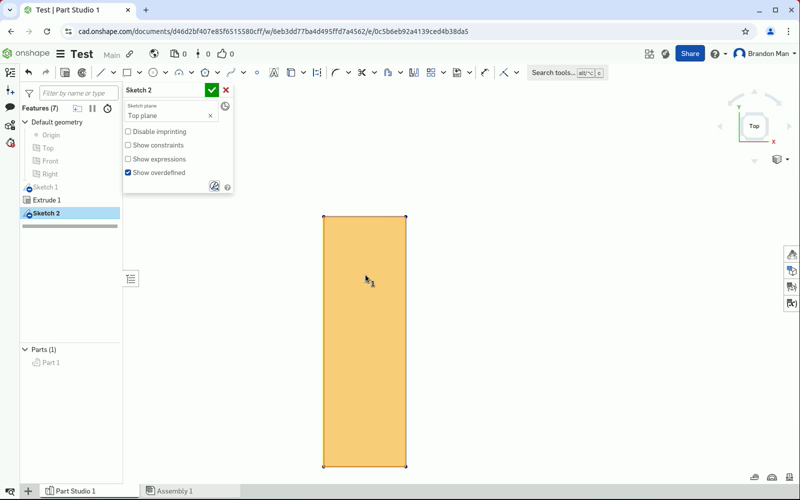
scroll(-6)
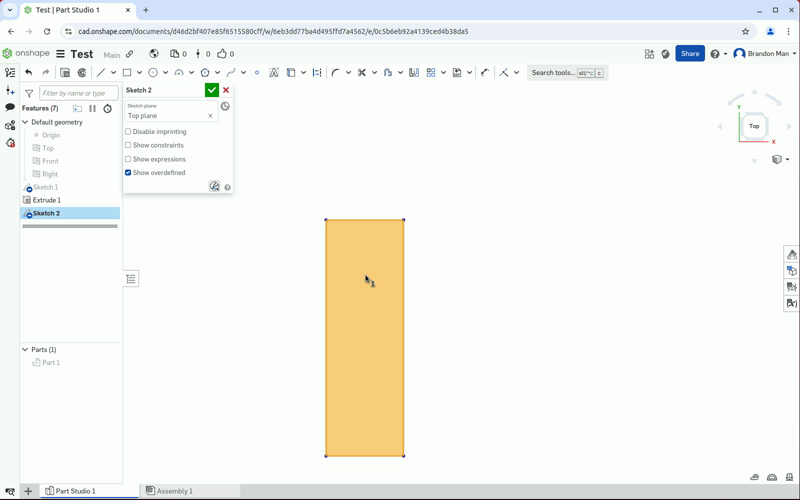
scroll(-6)
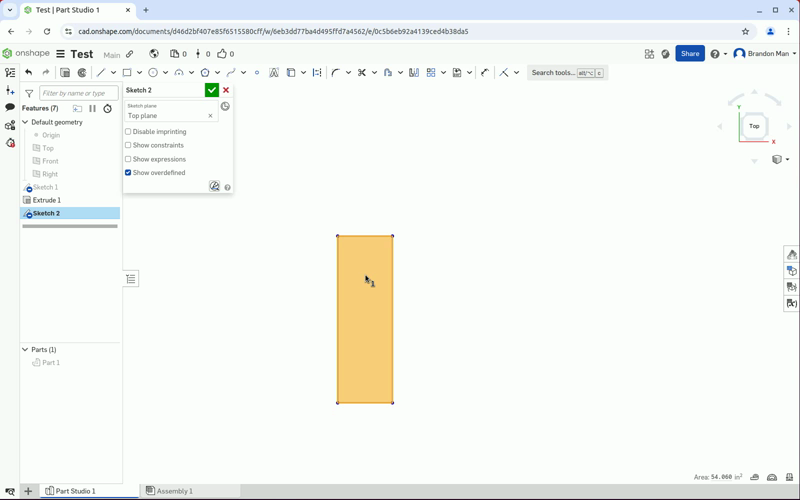
scroll(-6)
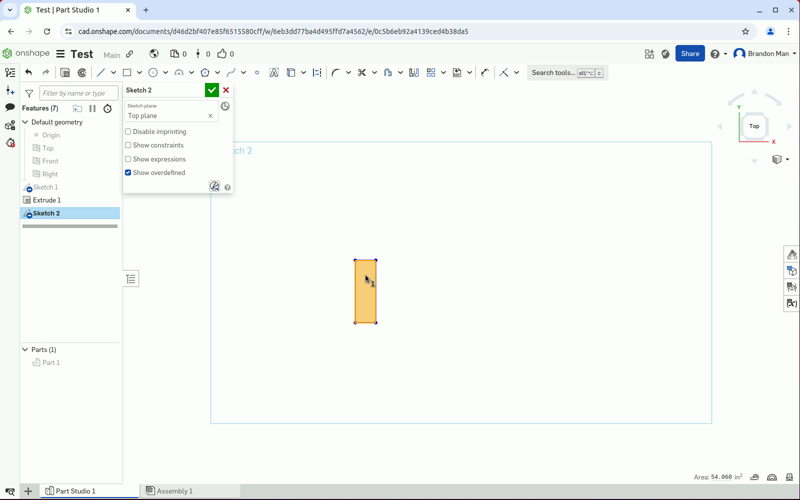
mouse_move(73, 352)
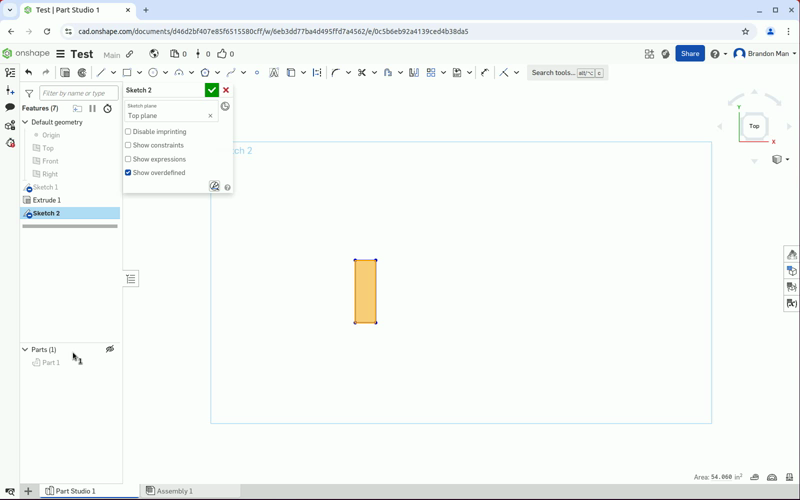
key(shift+y)
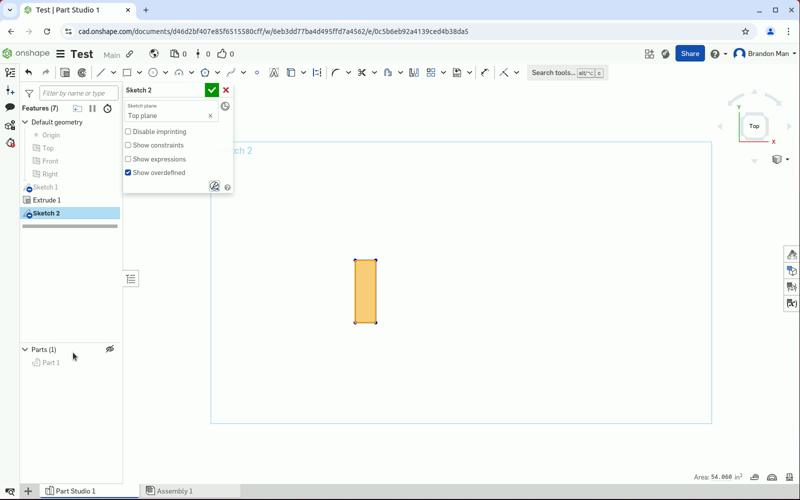
key(shift+e)
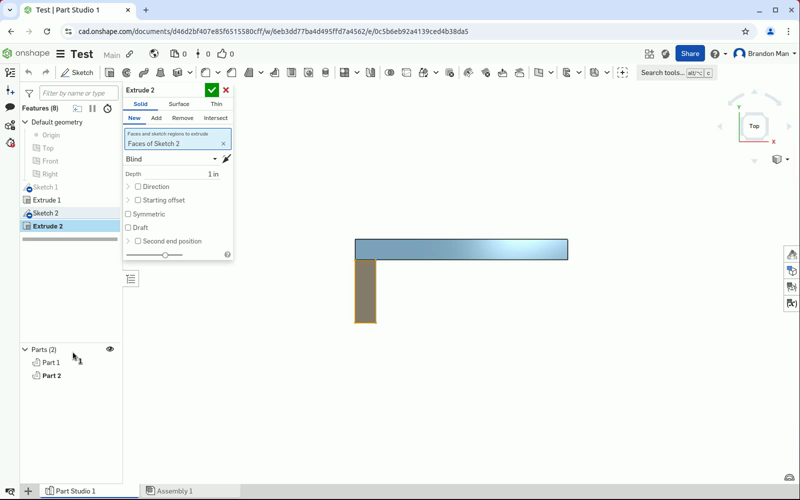
mouse_move(143, 106)
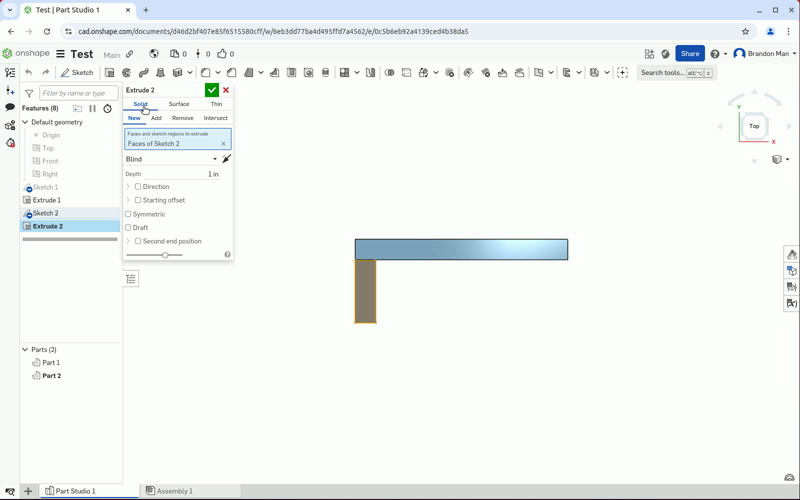
click(143, 106)
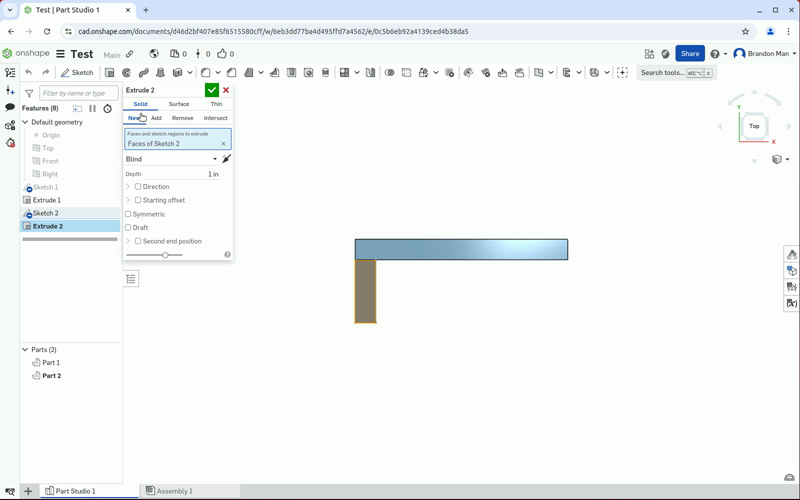
mouse_move(137, 120)
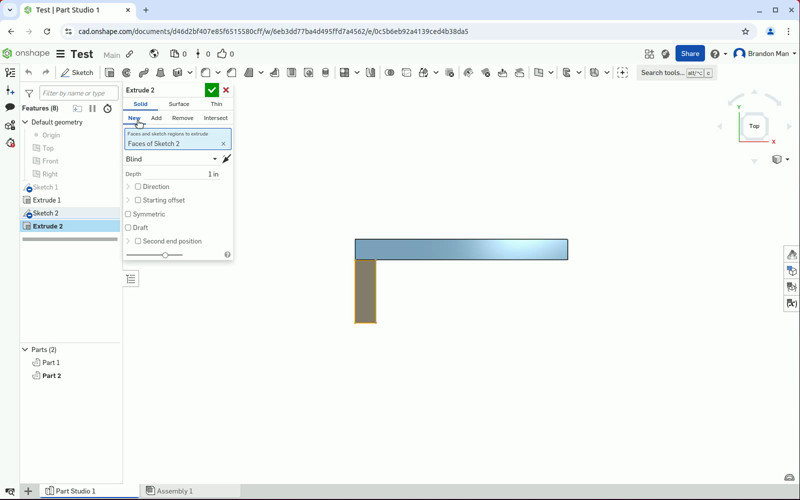
click(137, 120)
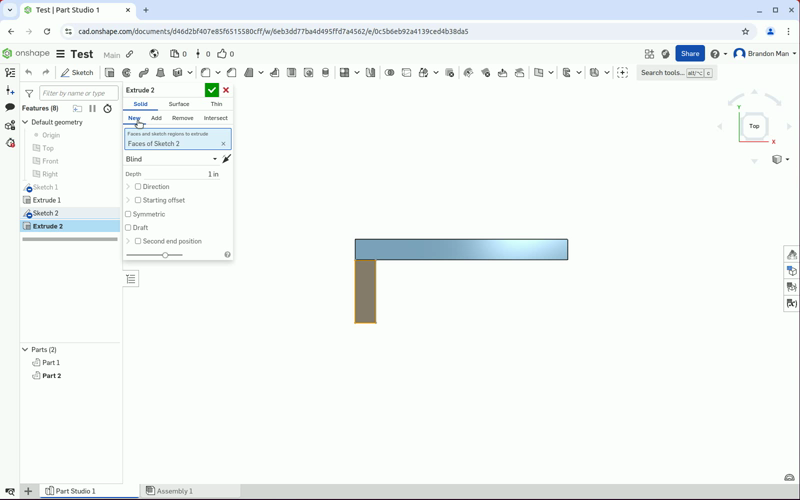
key(tab, 4)
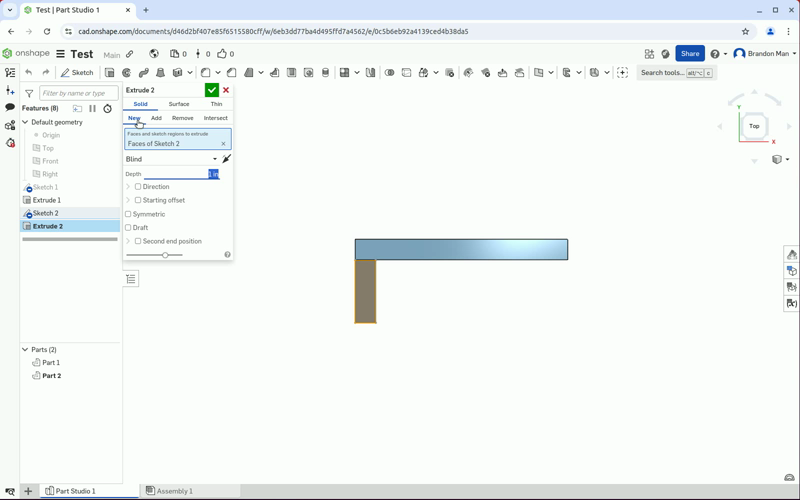
text(19.498)
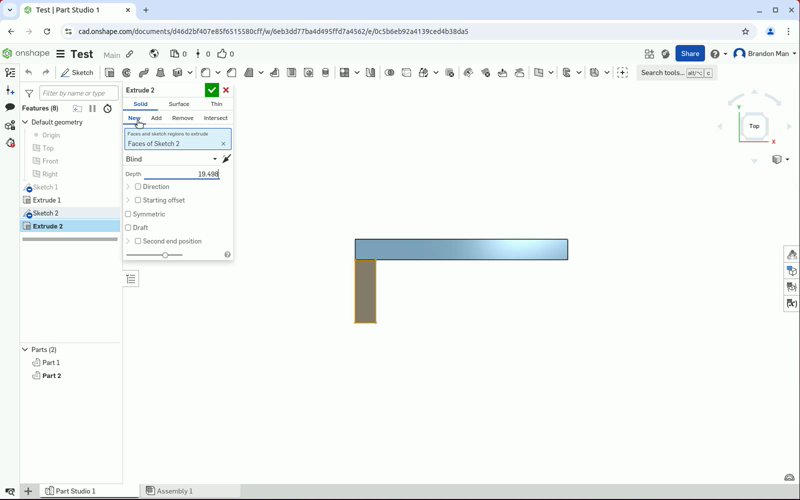
key(enter)
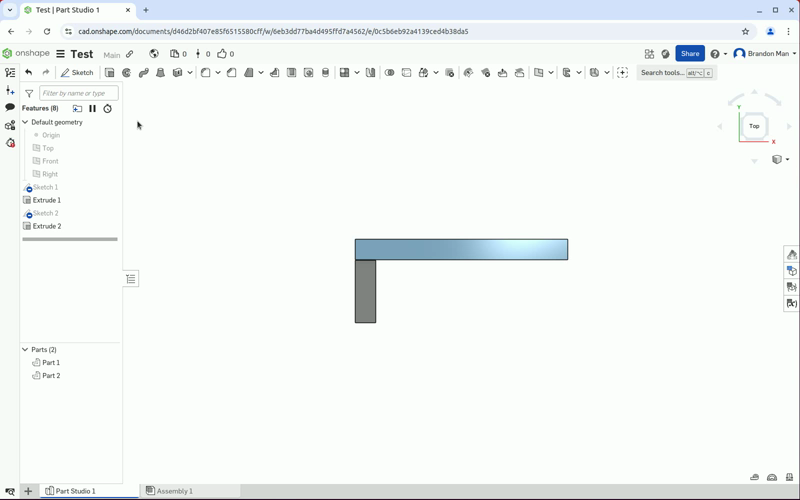
key(shift+h)
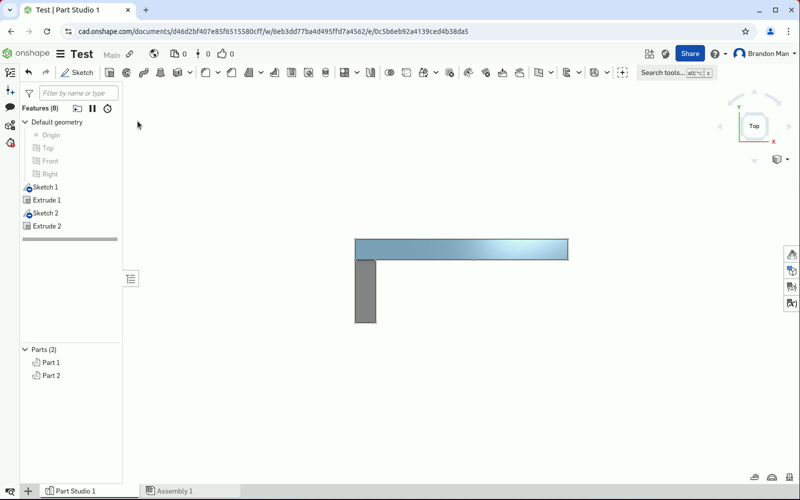
key(shift+h)
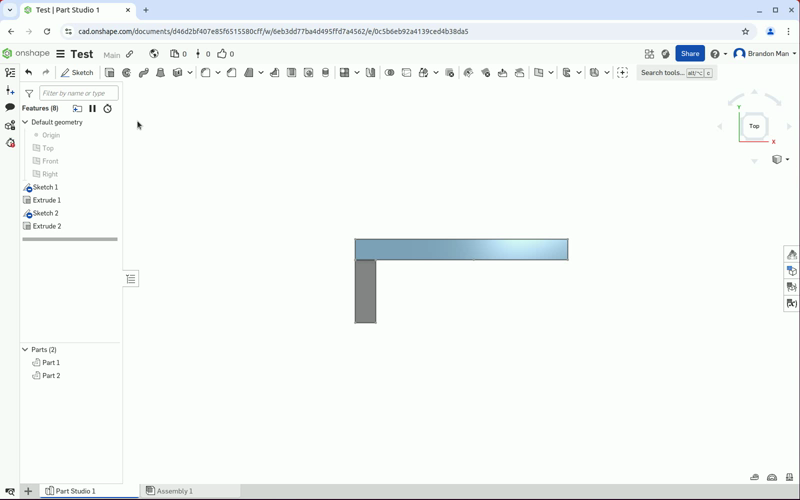
key(shift+7)
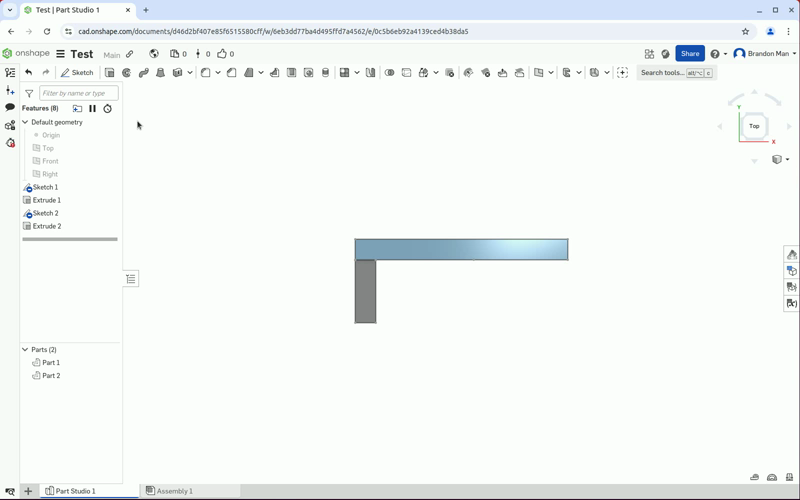
key(up, 3)
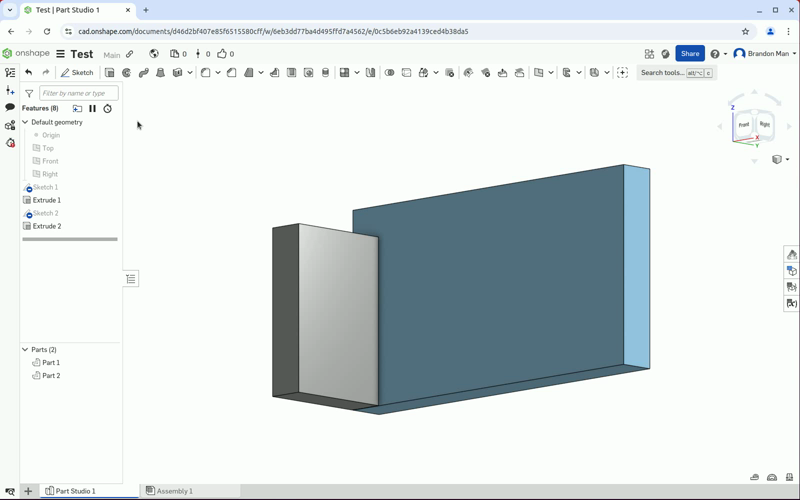
key(left, 3)
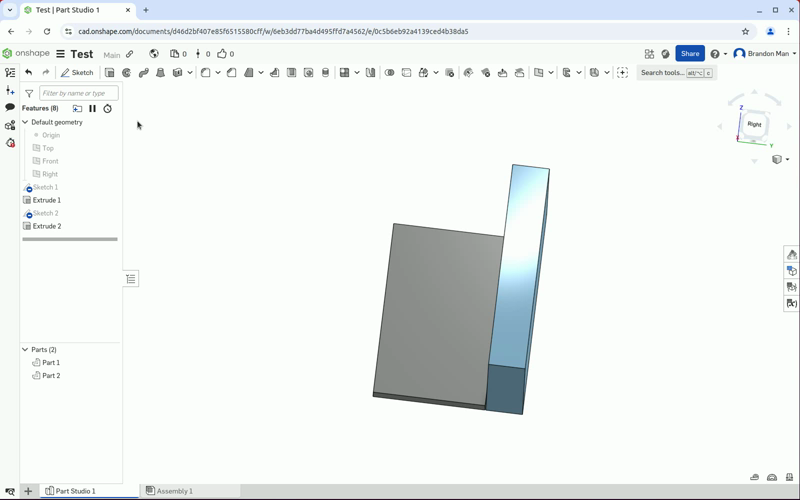
key(right, 3)
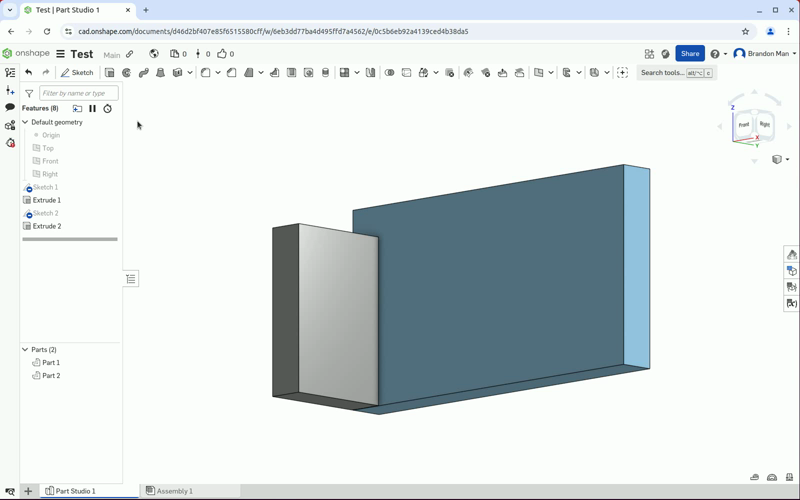
key(down, 3)
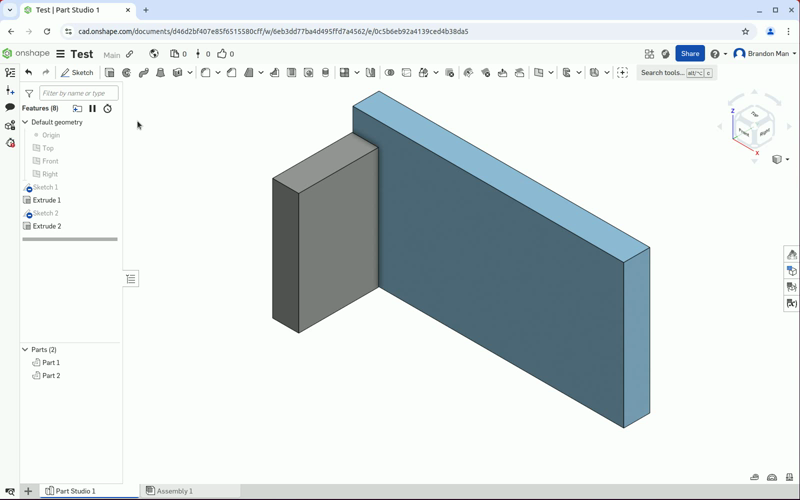
mouse_move(73, 189)
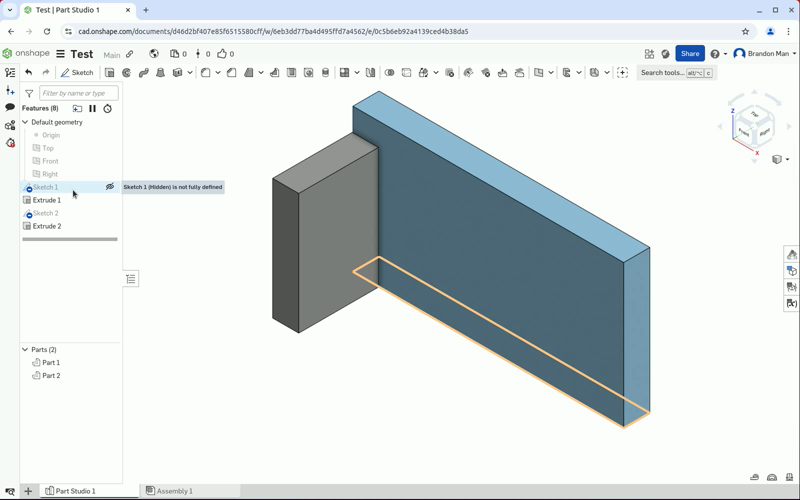
click(73, 189)